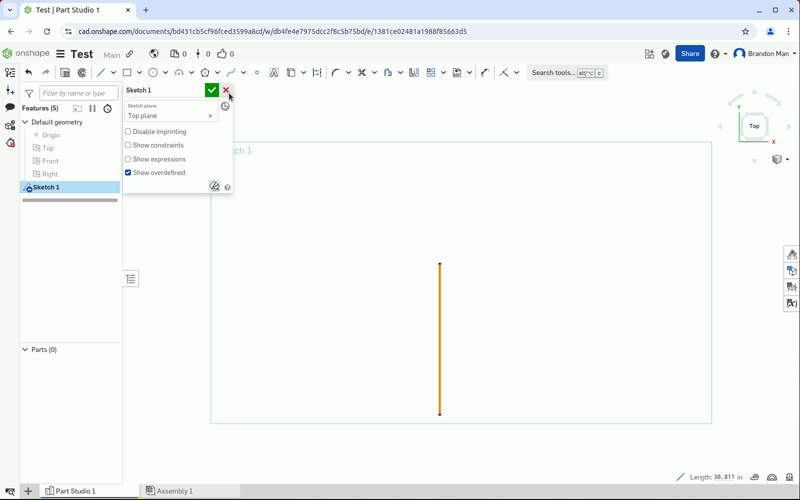
key(shift+h)
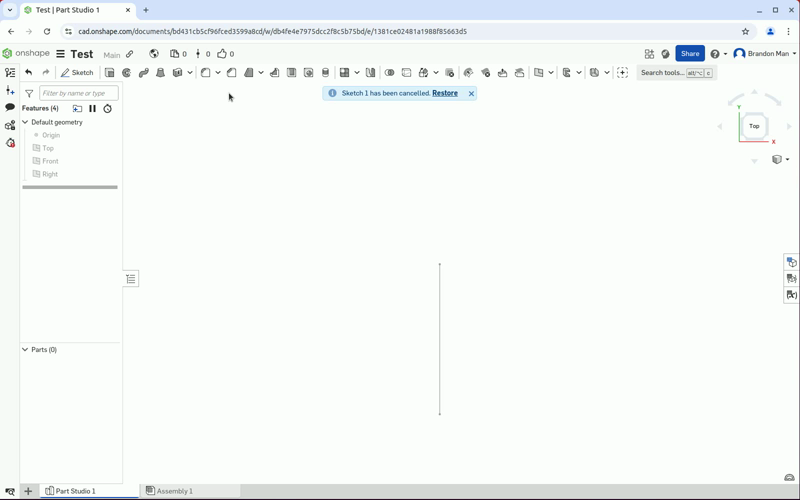
mouse_move(73, 352)
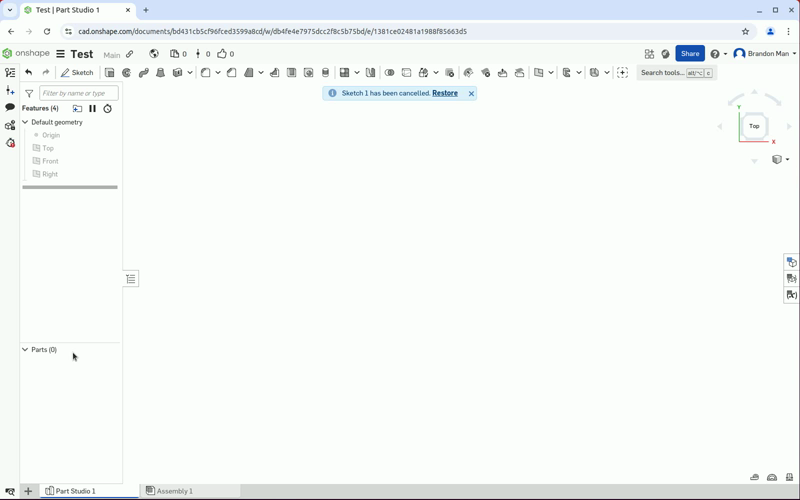
key(y)
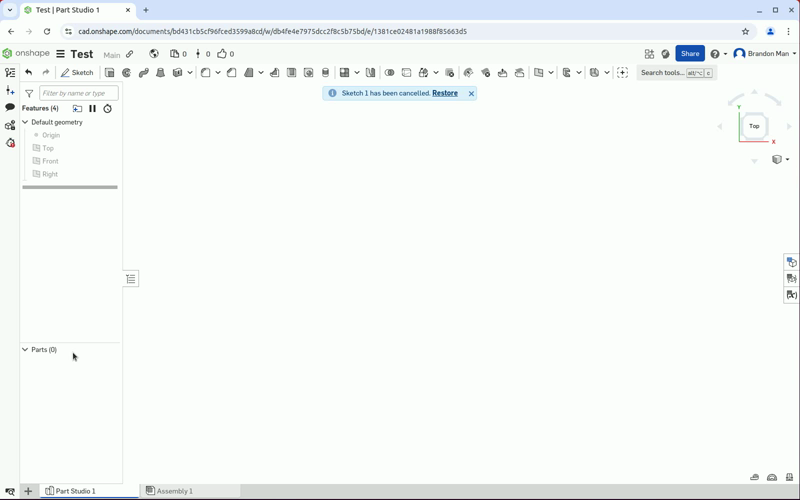
key(shift+p)
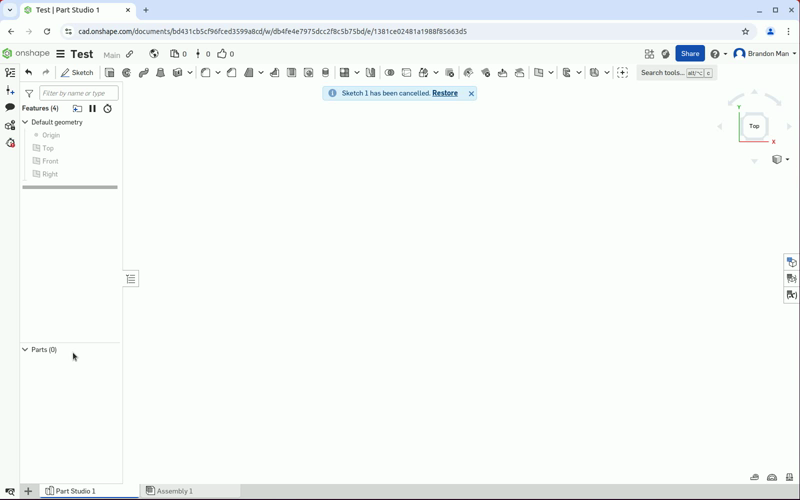
key(space)
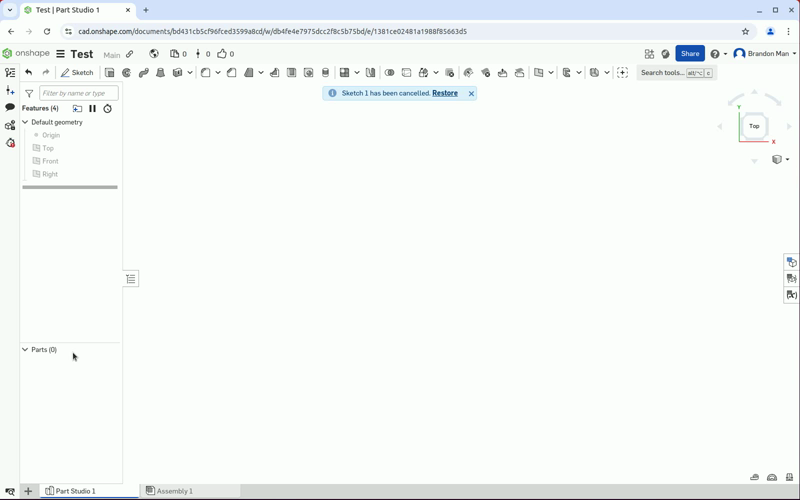
key_down(shift)
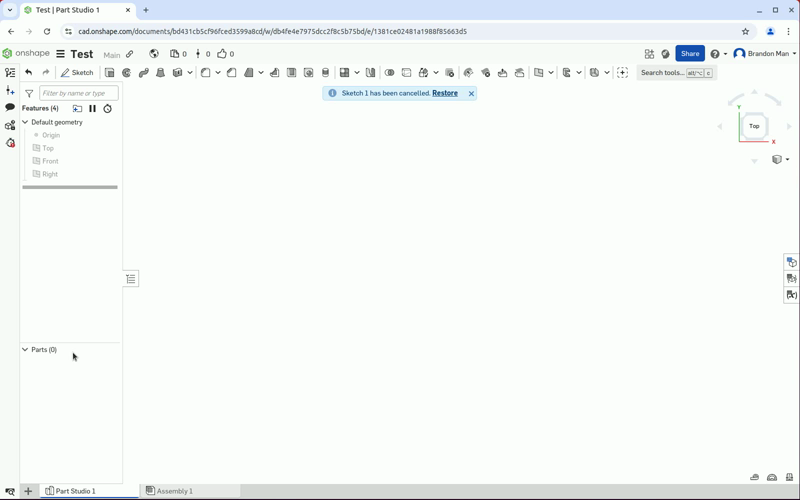
key(up)
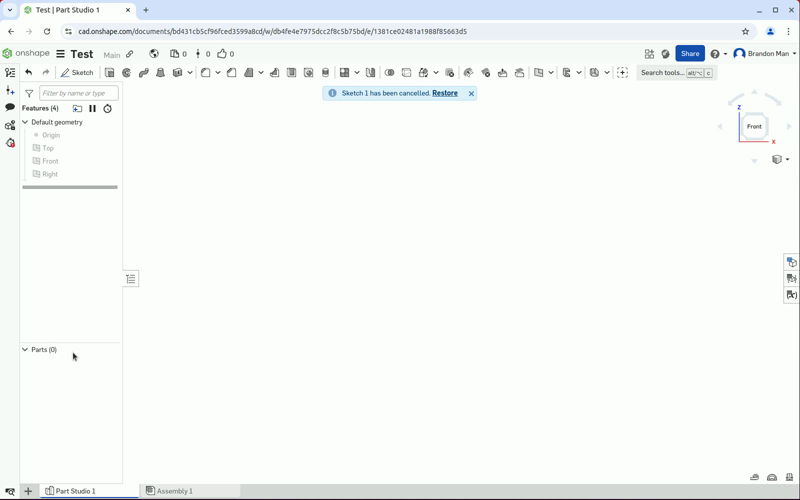
key_up(shift)
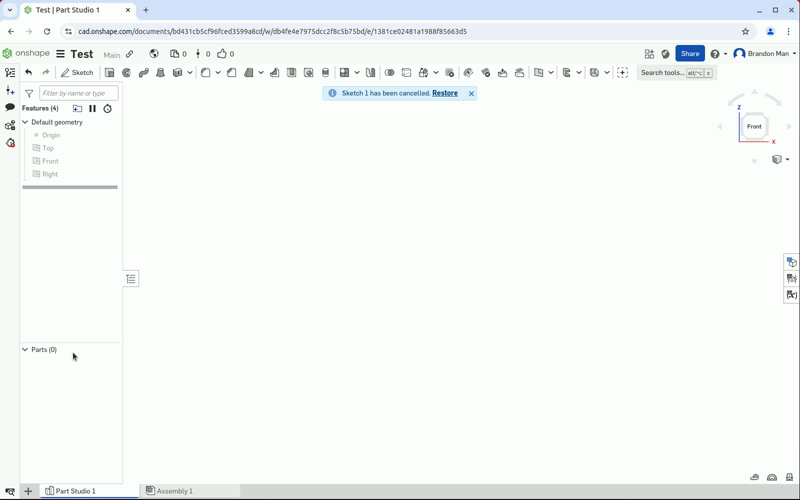
mouse_move(73, 352)
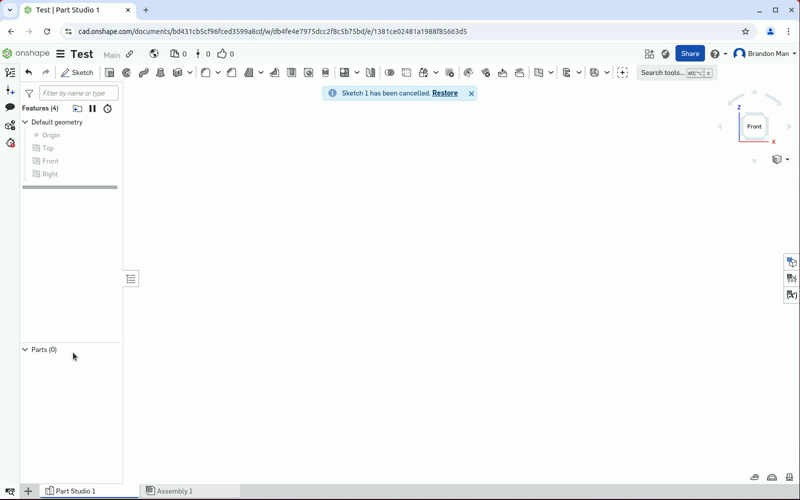
key(shift+y)
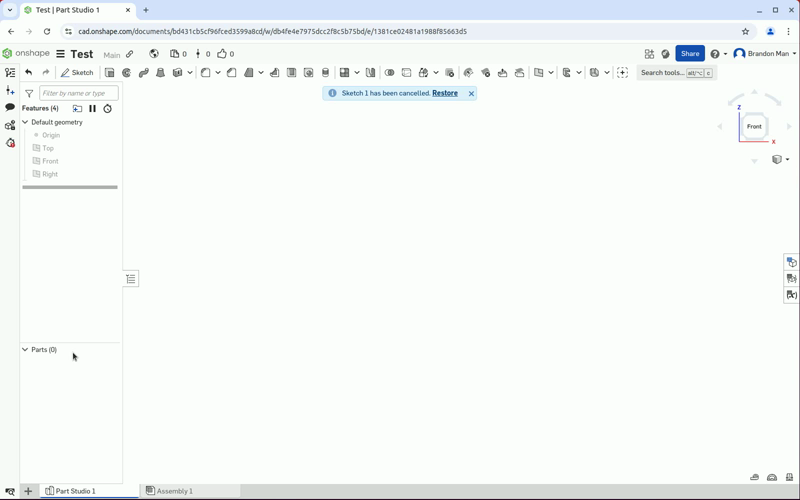
key(shift+s)
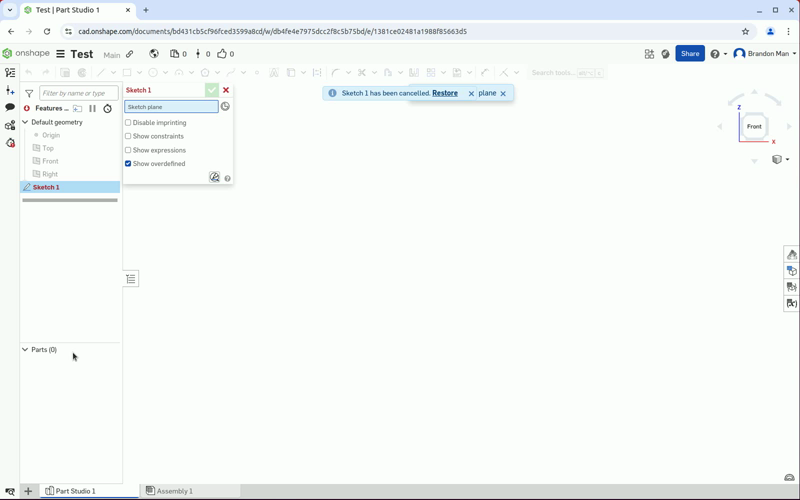
mouse_move(73, 163)
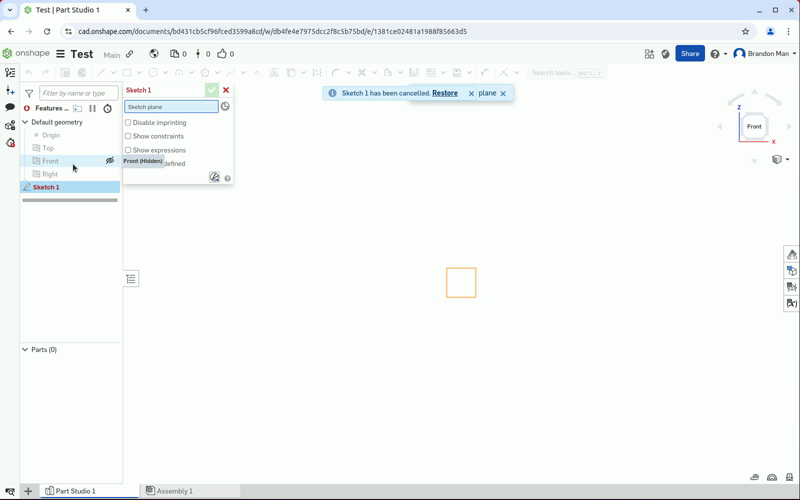
click(73, 163)
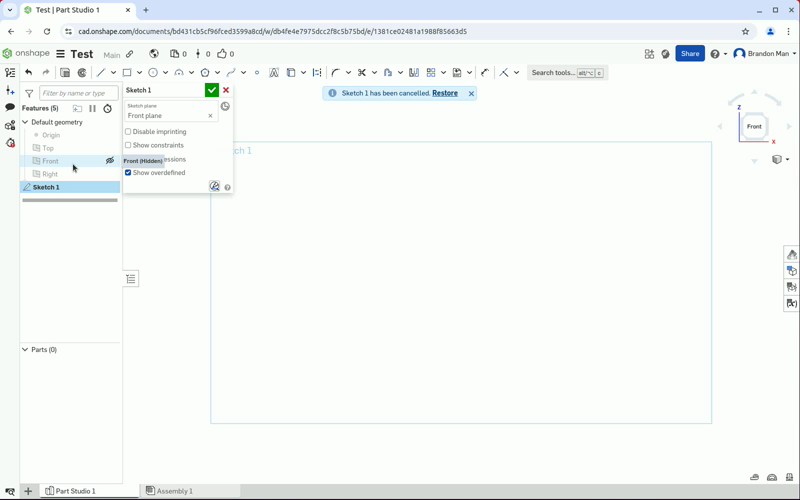
mouse_move(73, 352)
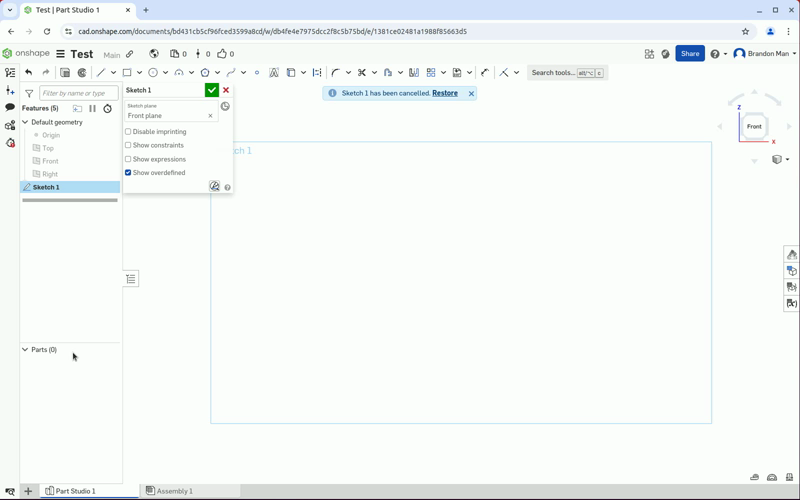
key(y)
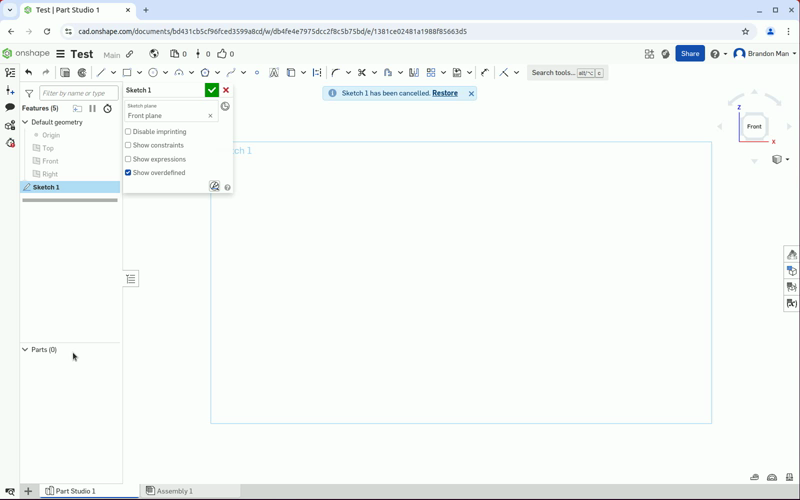
key(l)
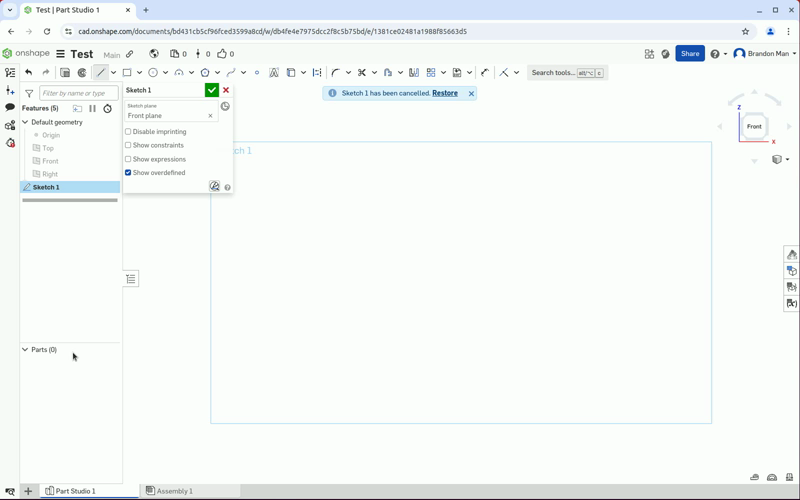
key_down(shift)
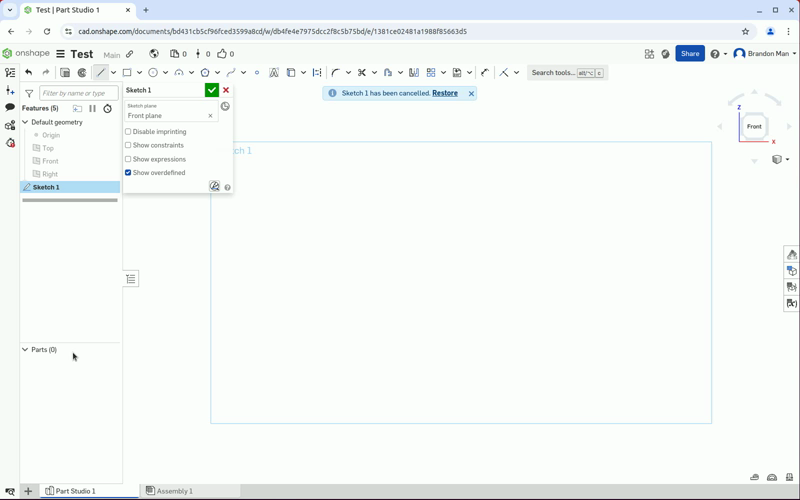
mouse_move(444, 346)
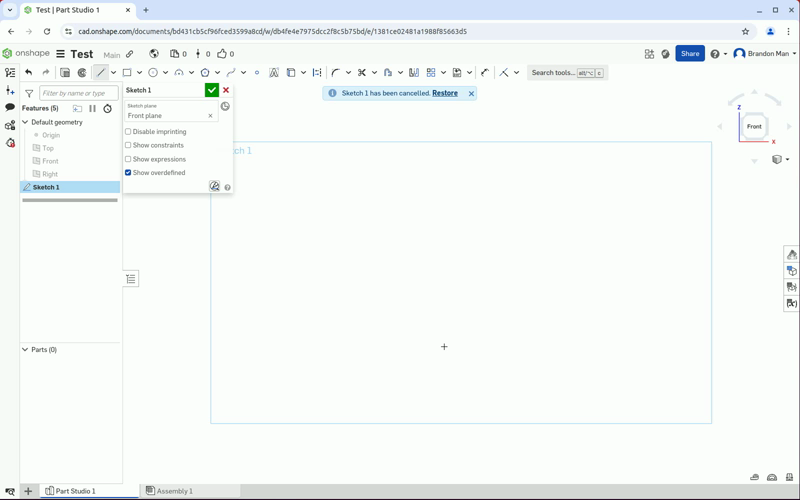
click(444, 346)
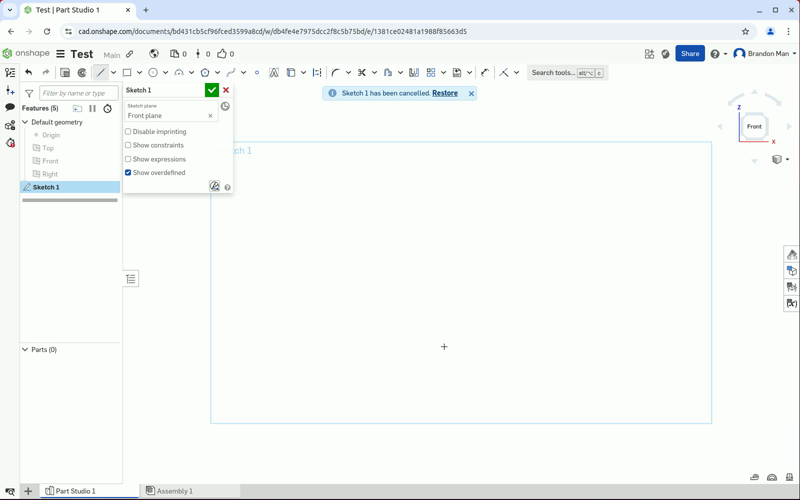
key_up(shift)
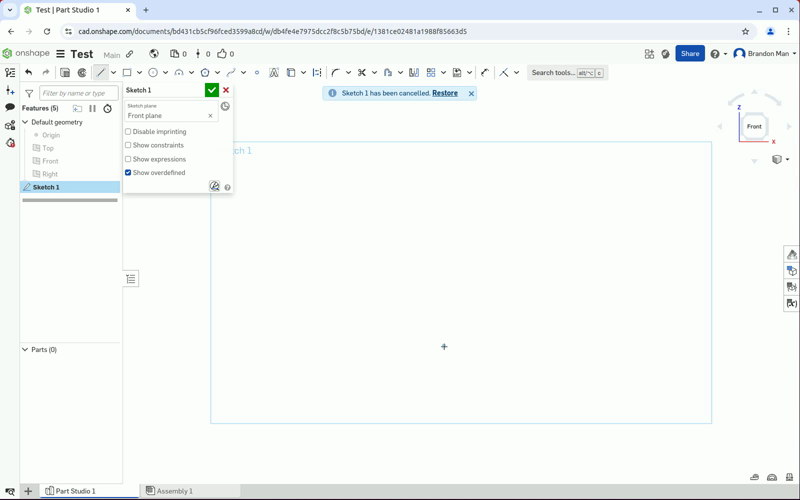
key_down(shift)
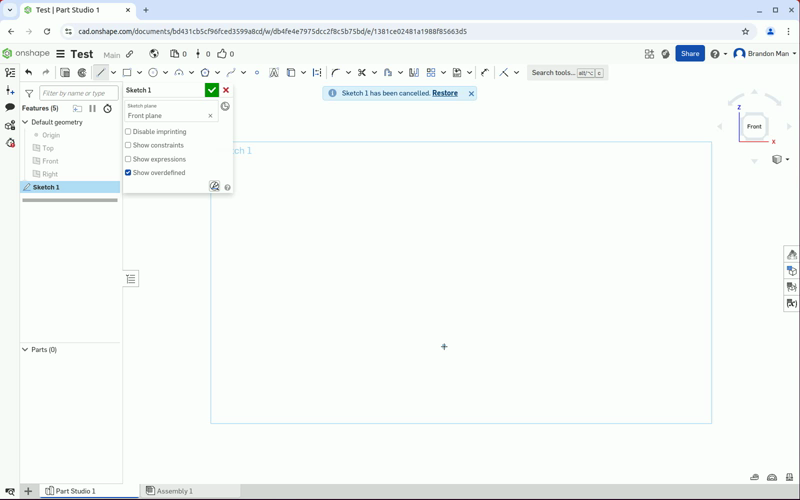
mouse_move(566, 346)
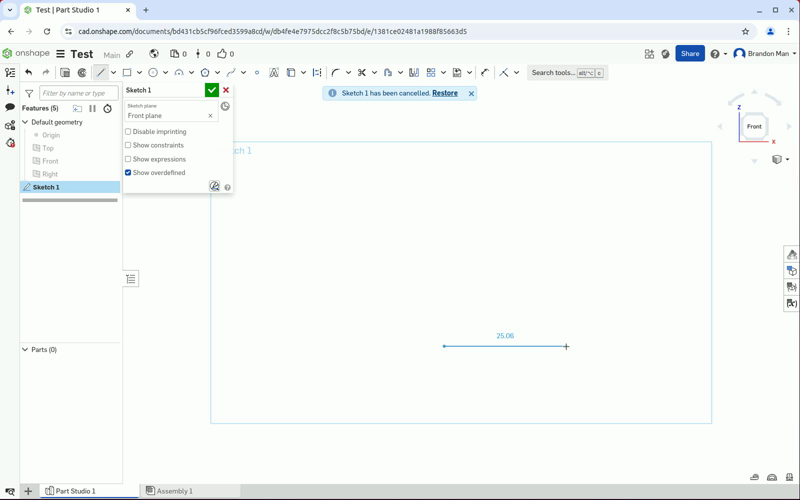
click(566, 346)
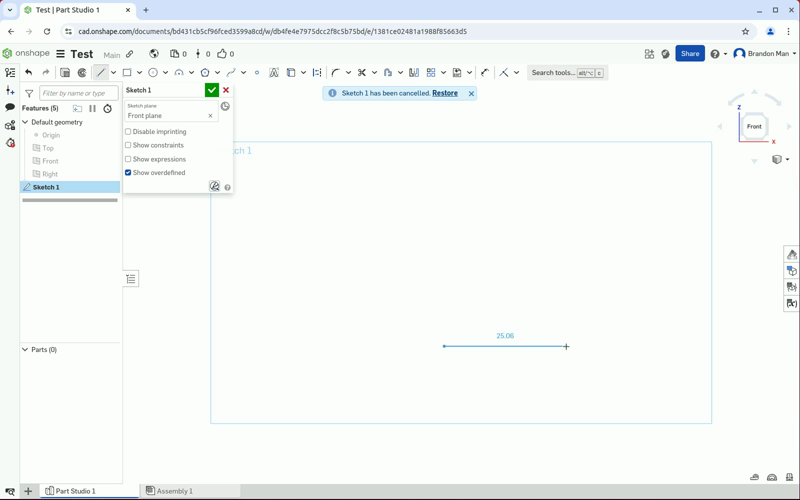
key_up(shift)
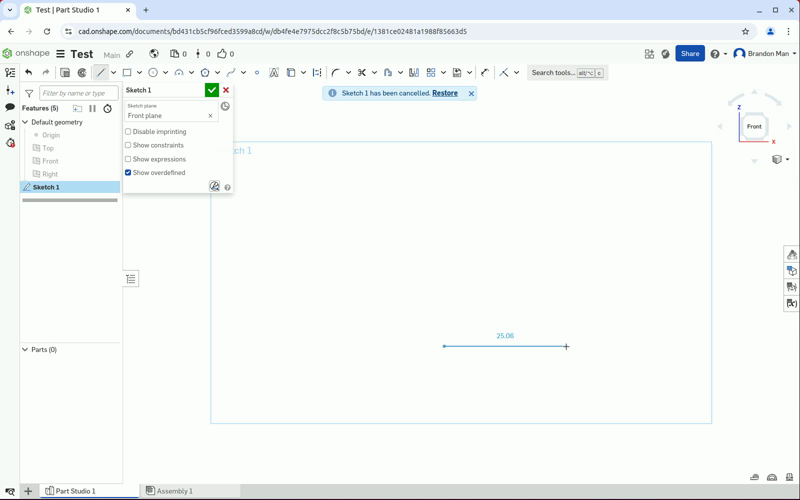
key_down(shift)
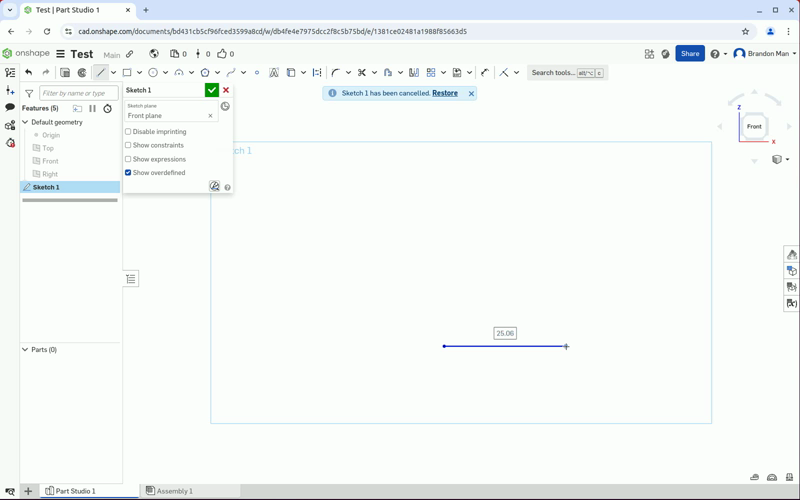
mouse_move(566, 266)
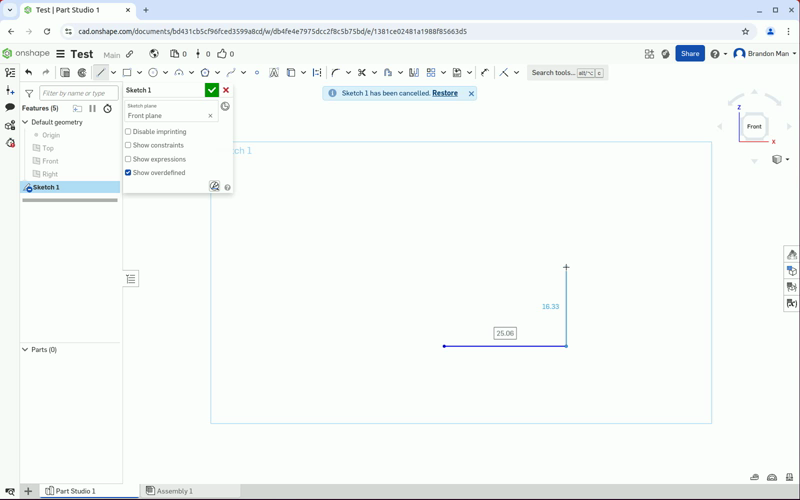
click(566, 266)
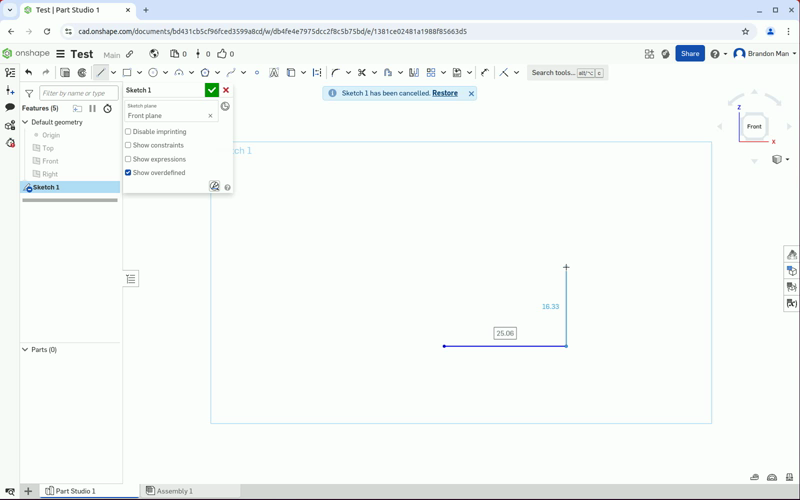
key_up(shift)
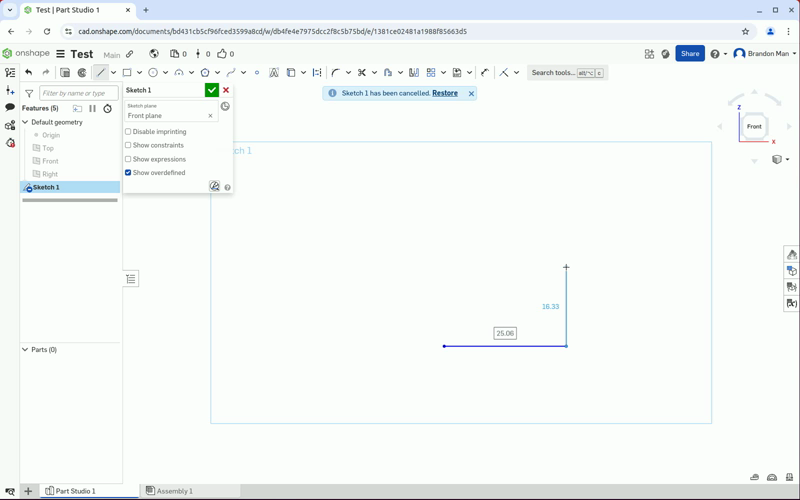
key_down(shift)
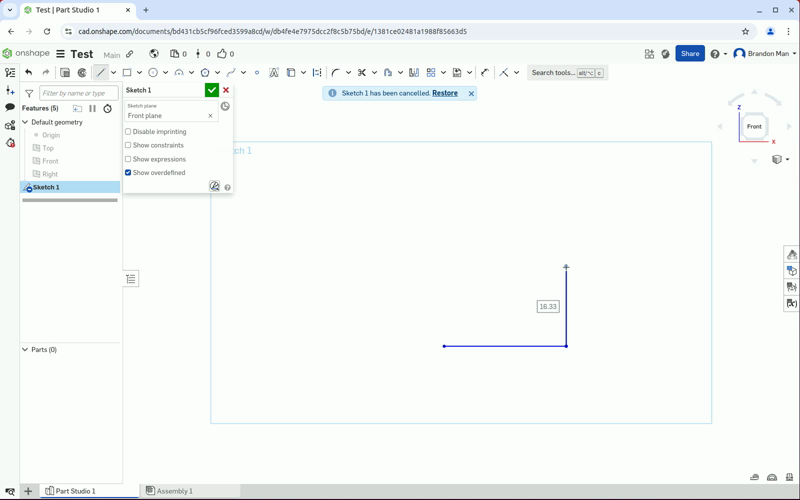
mouse_move(444, 266)
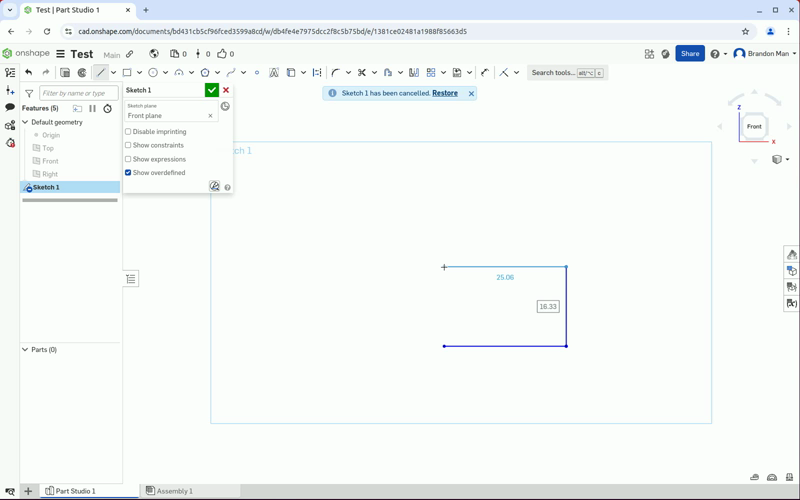
click(444, 266)
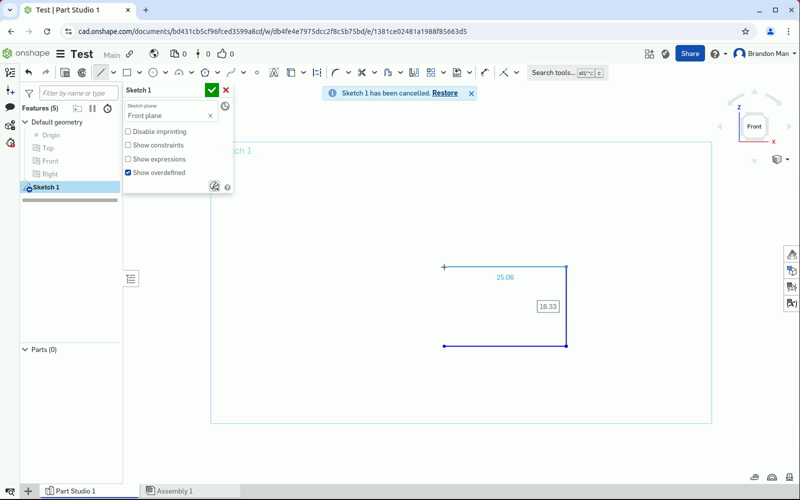
key_up(shift)
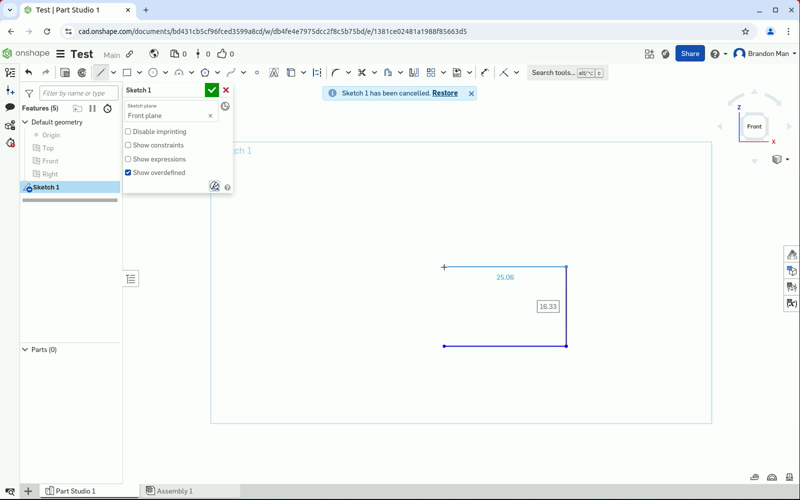
key_down(shift)
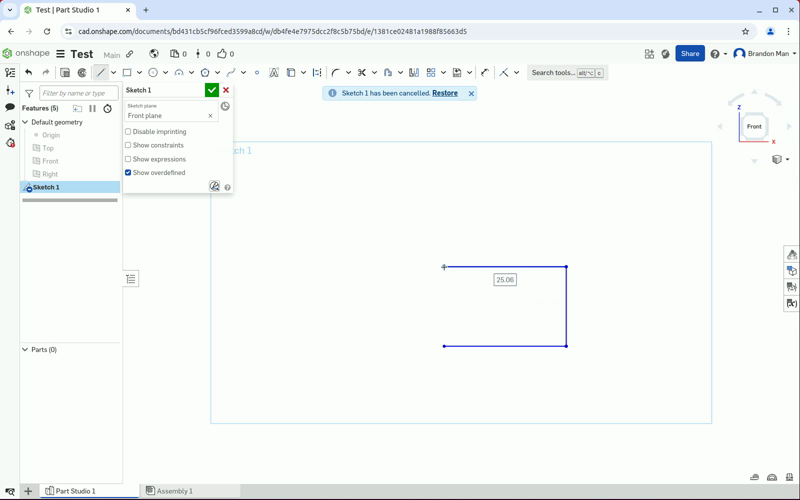
mouse_move(444, 346)
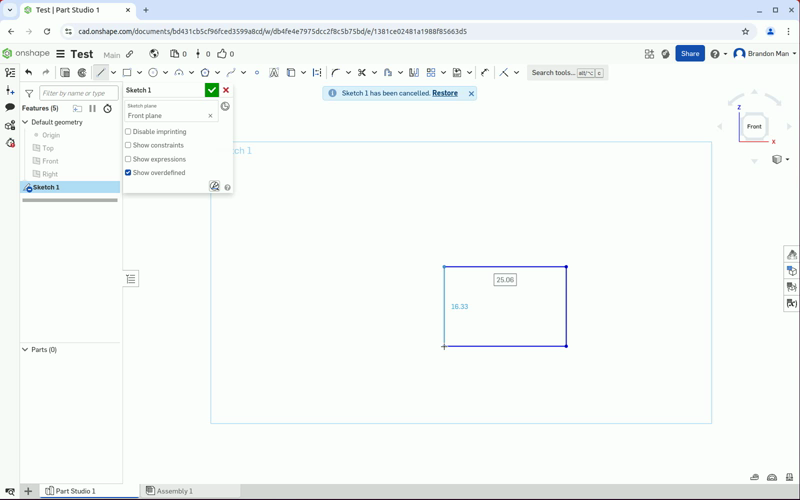
key_up(shift)
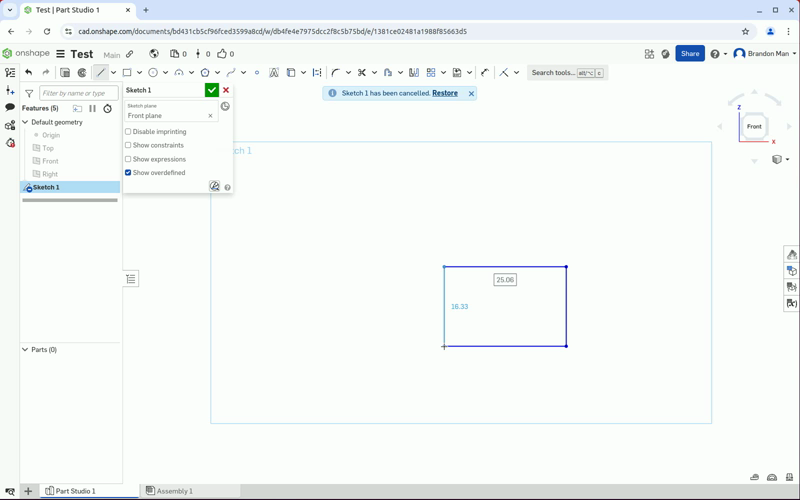
click(444, 346)
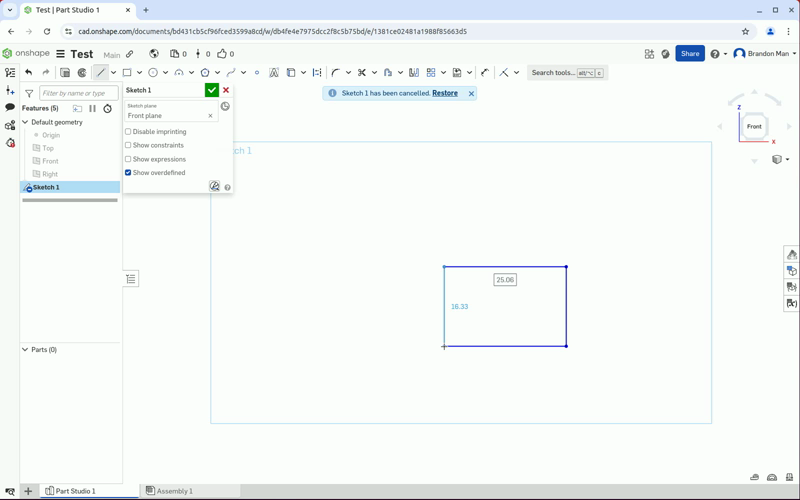
key(esc)
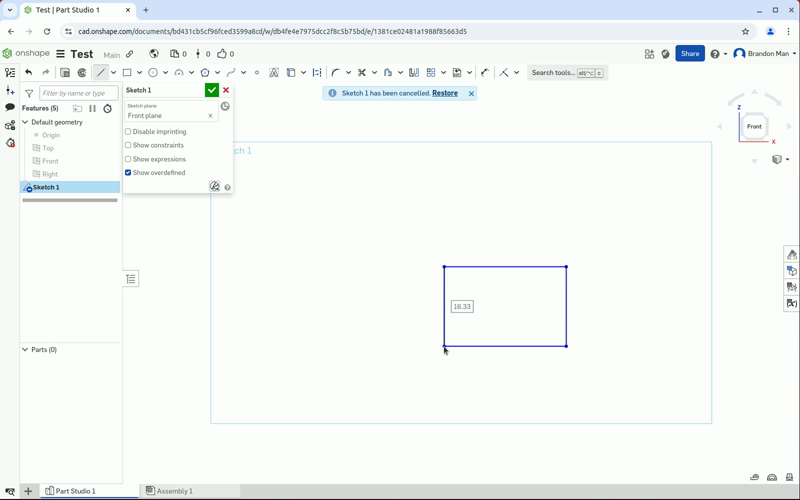
key(l)
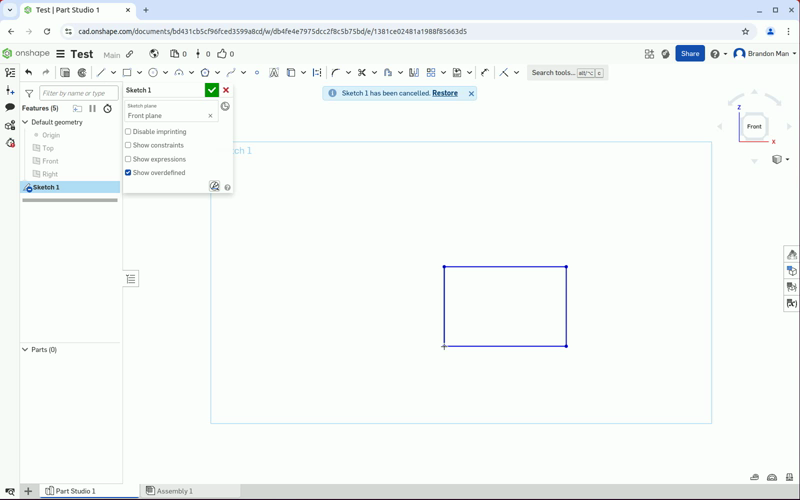
key_down(shift)
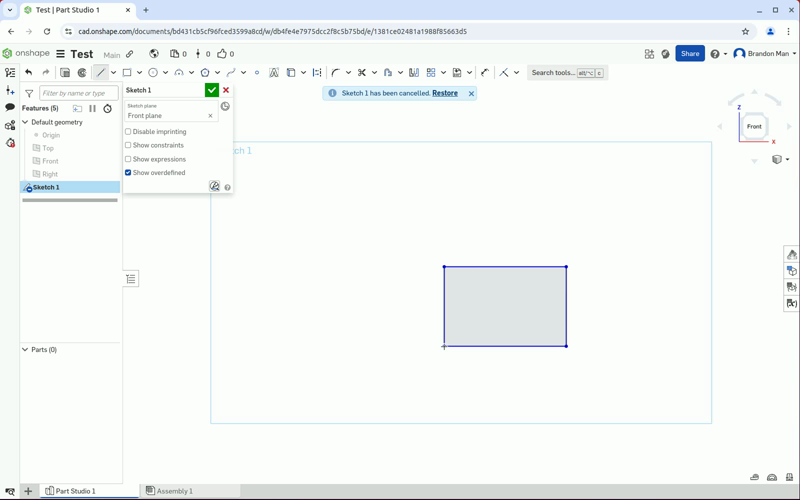
mouse_move(461, 329)
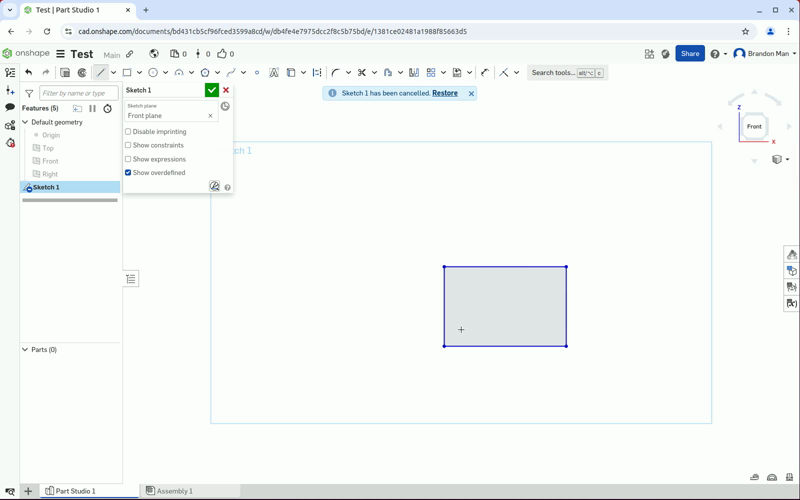
click(461, 329)
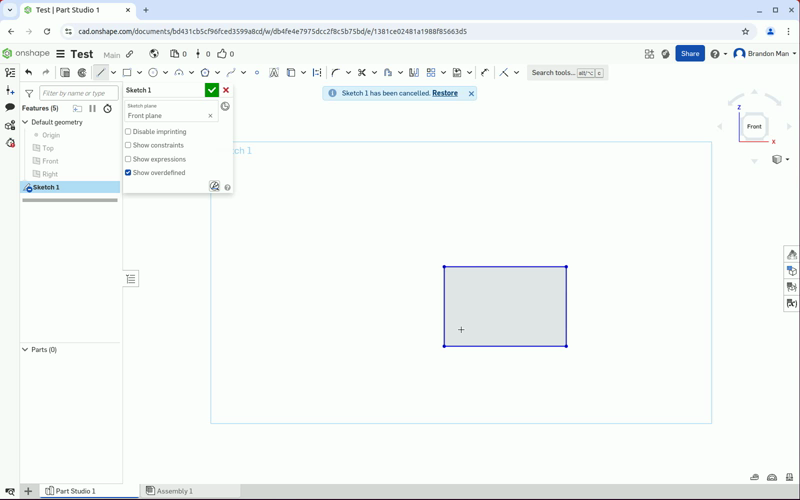
key_up(shift)
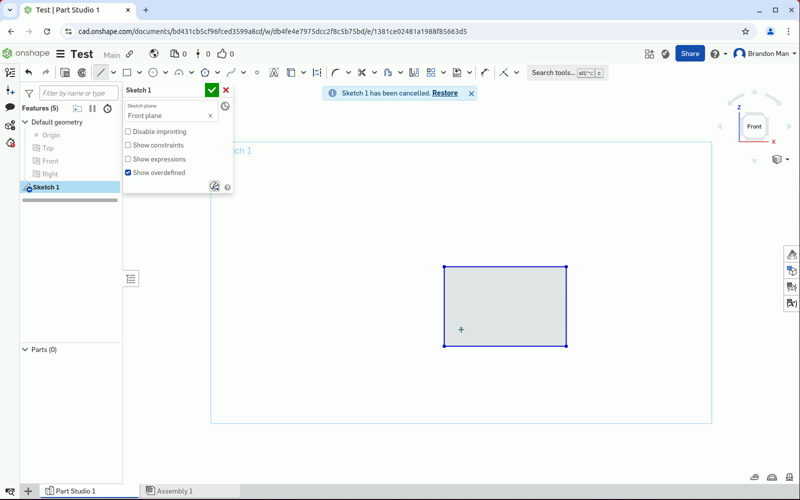
key_down(shift)
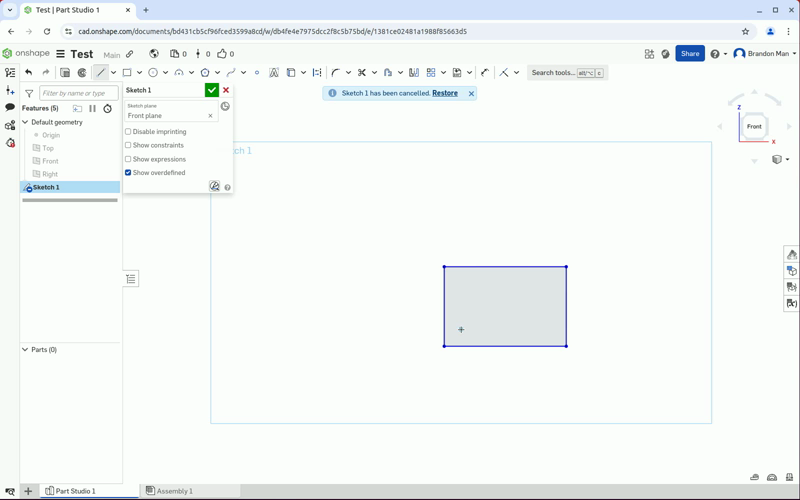
mouse_move(491, 329)
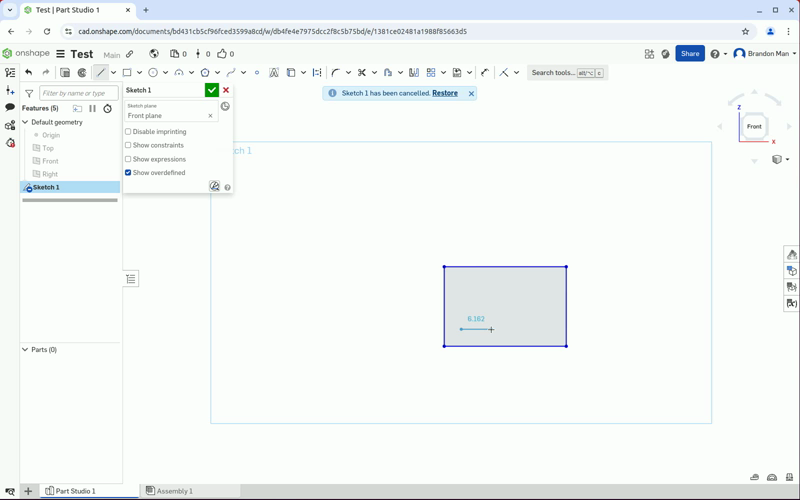
mouse_move(474, 329)
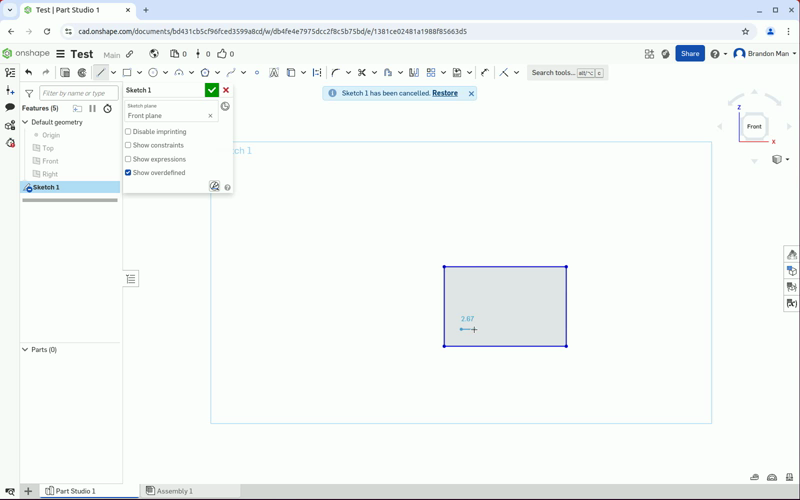
click(474, 329)
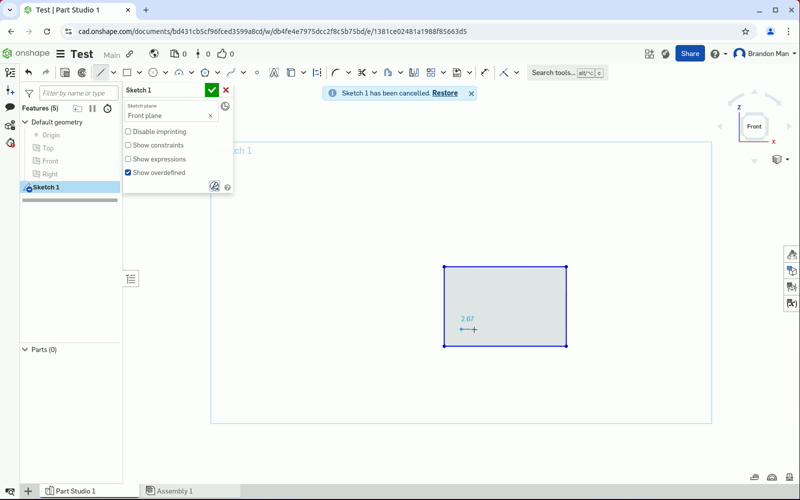
key_up(shift)
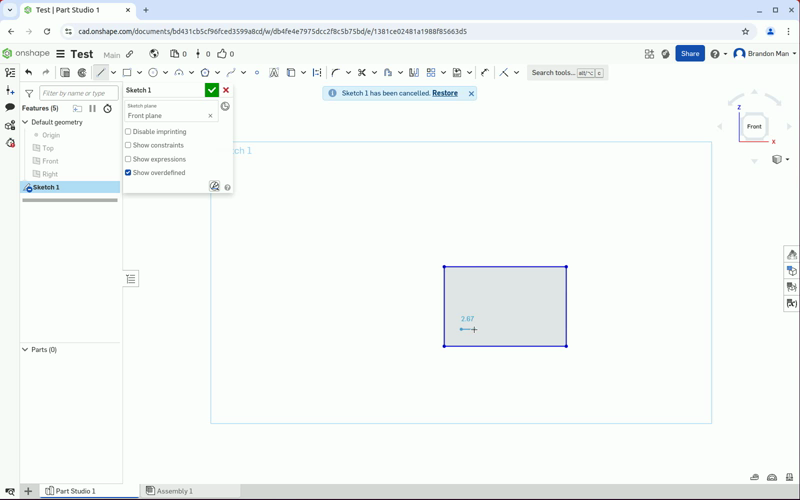
key_down(shift)
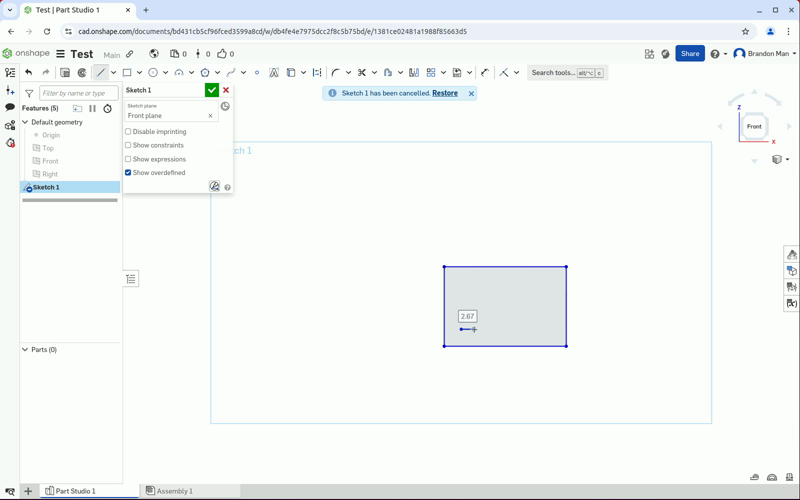
mouse_move(504, 329)
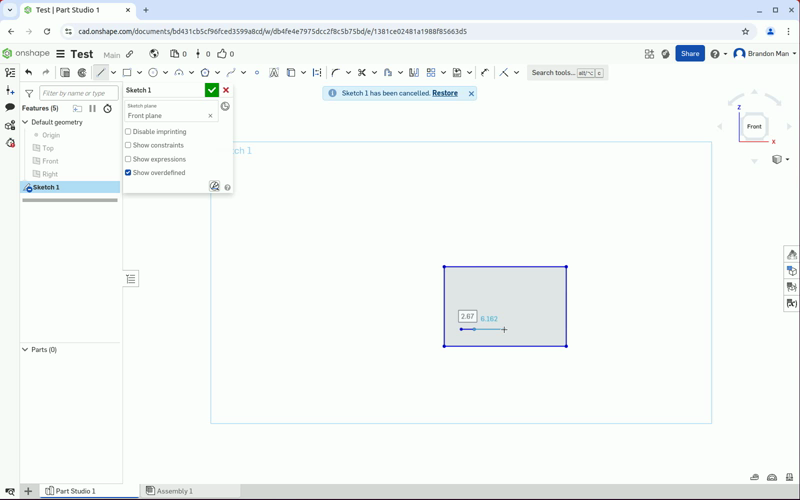
mouse_move(474, 300)
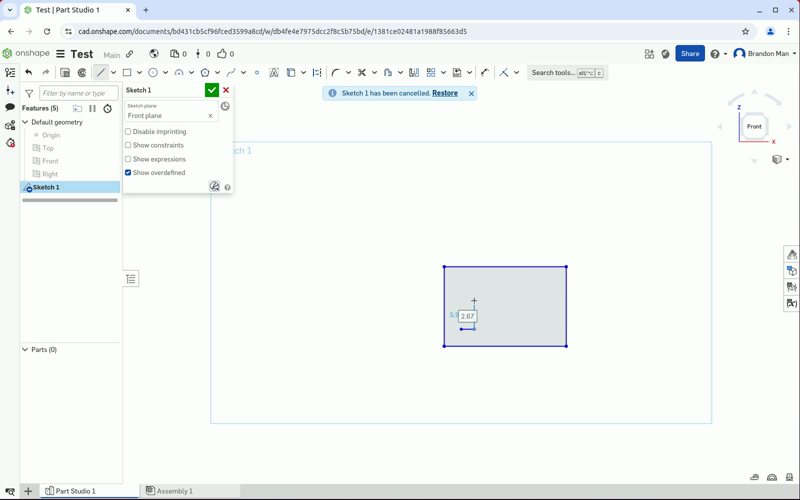
click(474, 300)
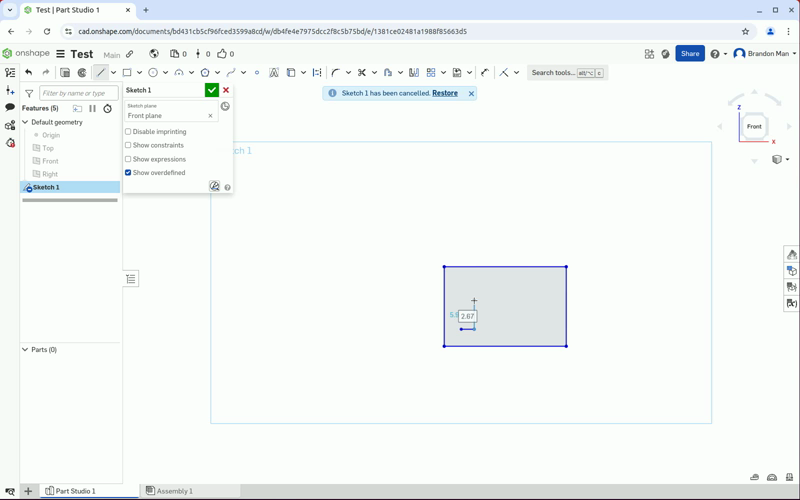
key_up(shift)
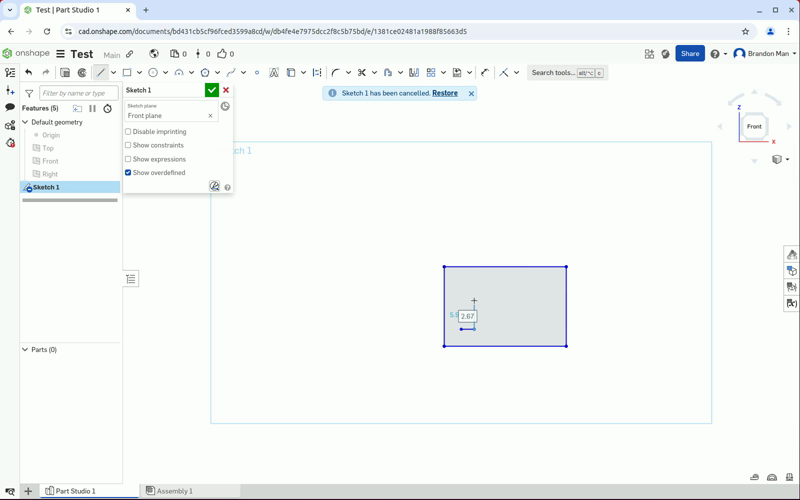
key_down(shift)
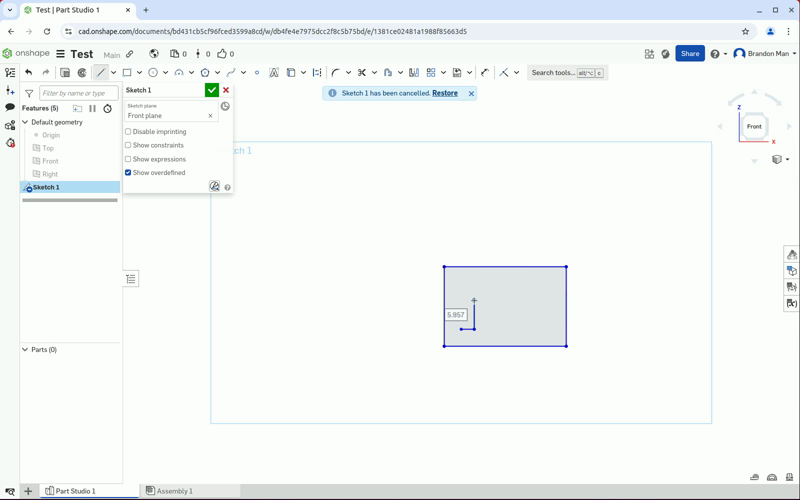
mouse_move(536, 300)
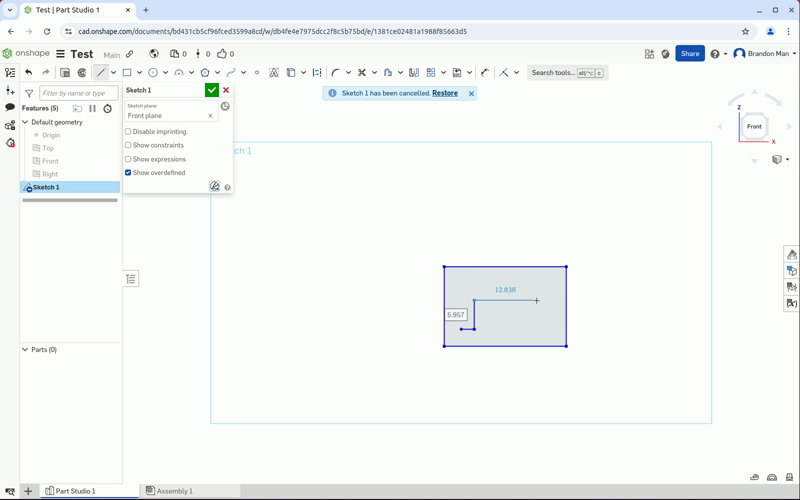
click(536, 300)
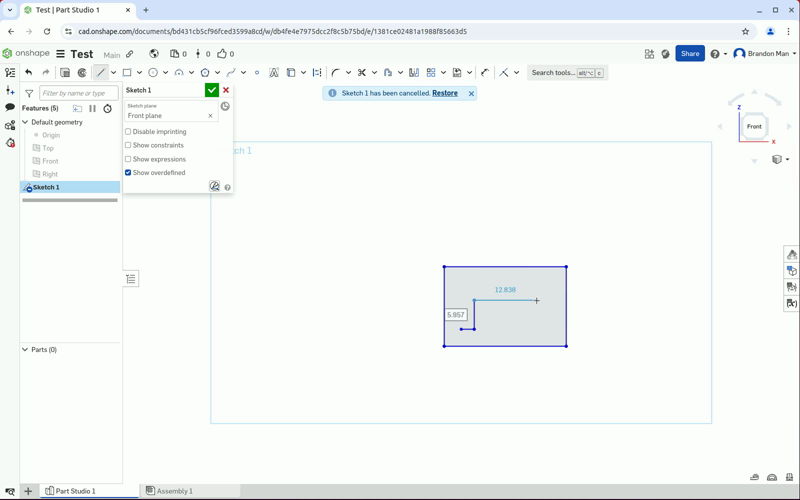
key_up(shift)
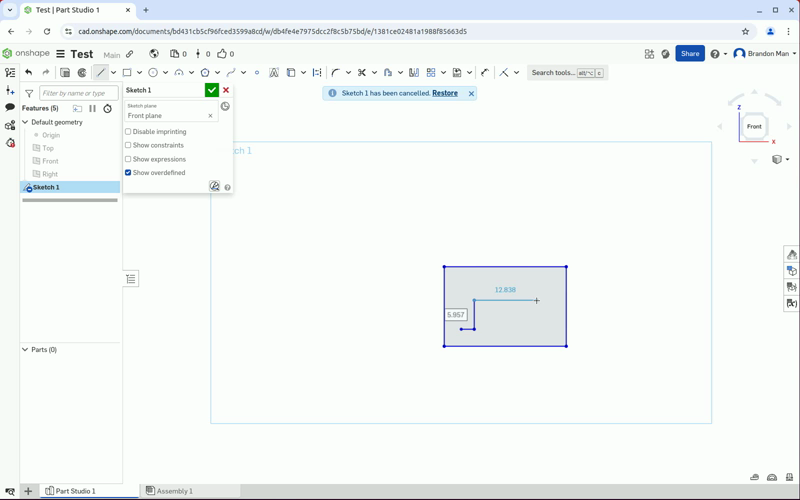
key_down(shift)
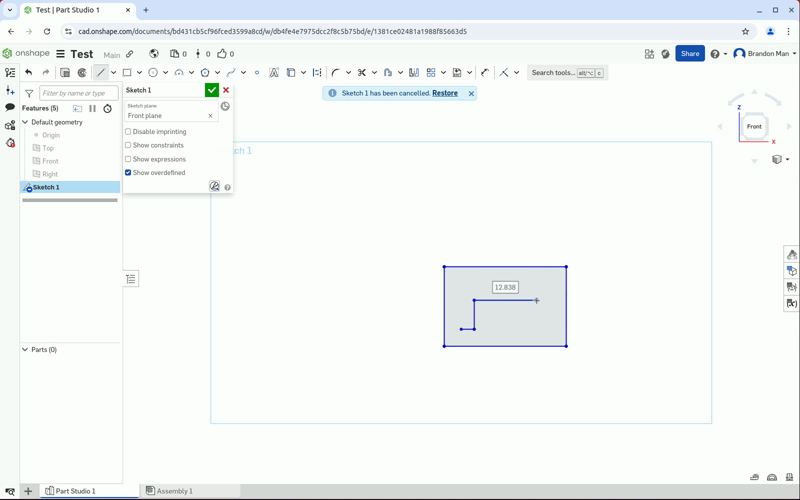
mouse_move(566, 300)
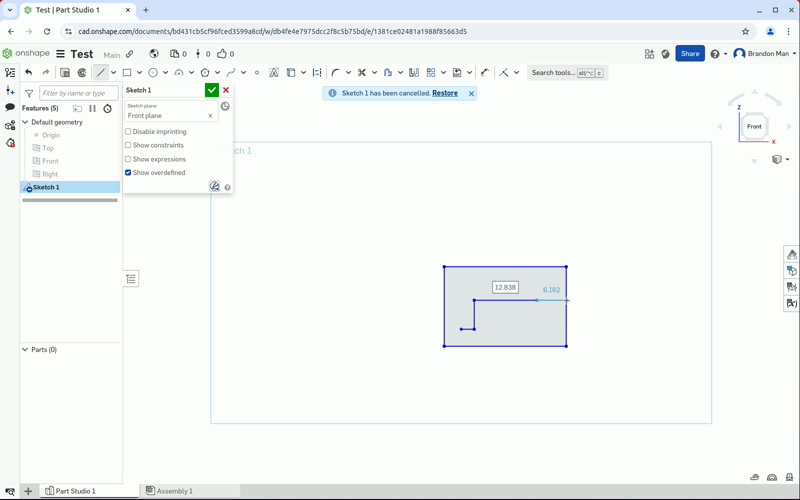
mouse_move(536, 329)
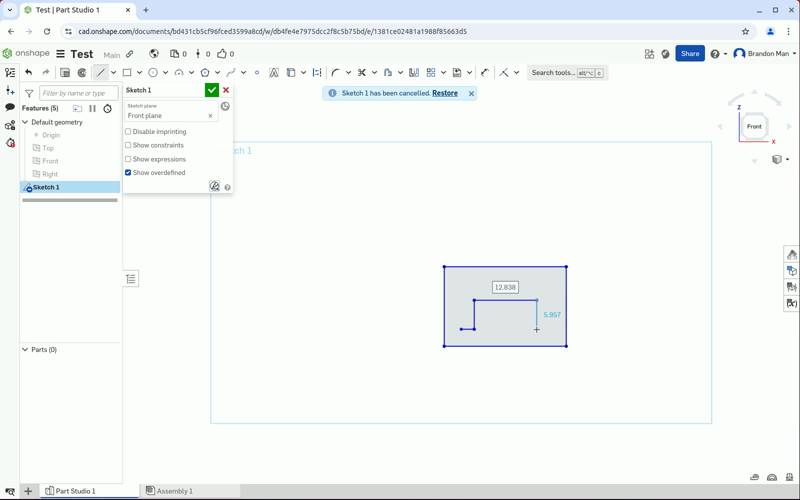
click(536, 329)
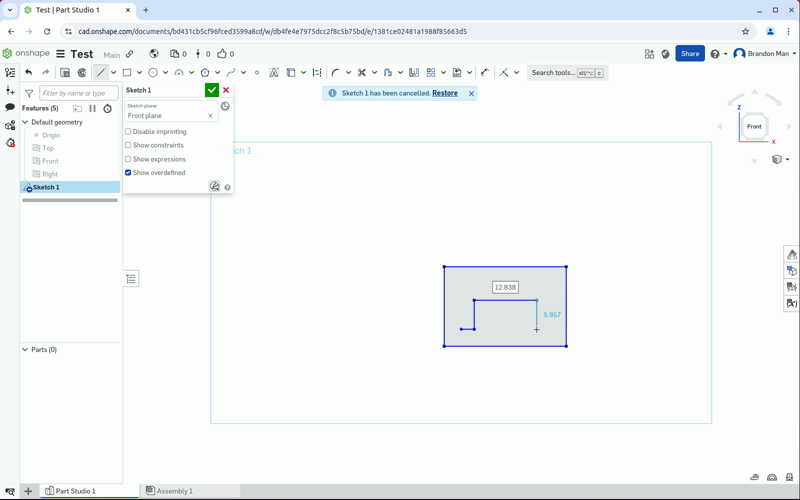
key_up(shift)
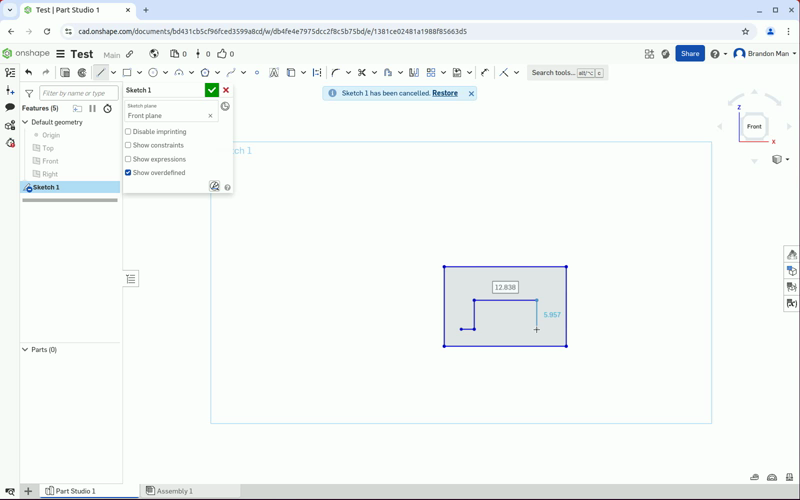
key_down(shift)
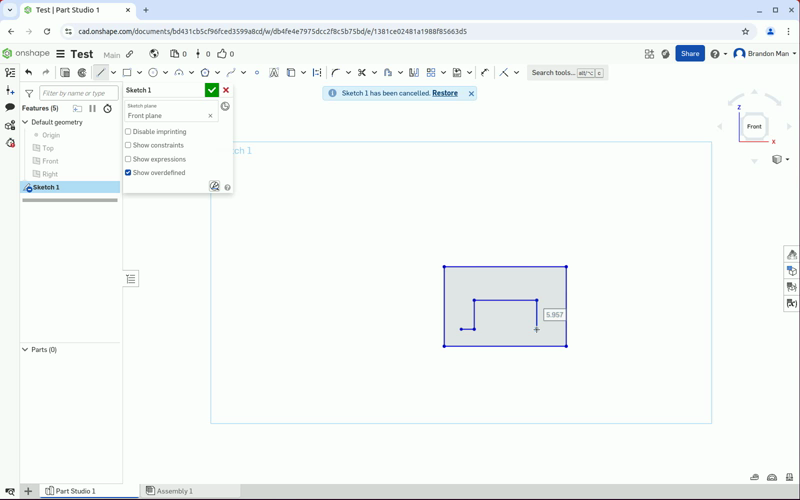
mouse_move(566, 329)
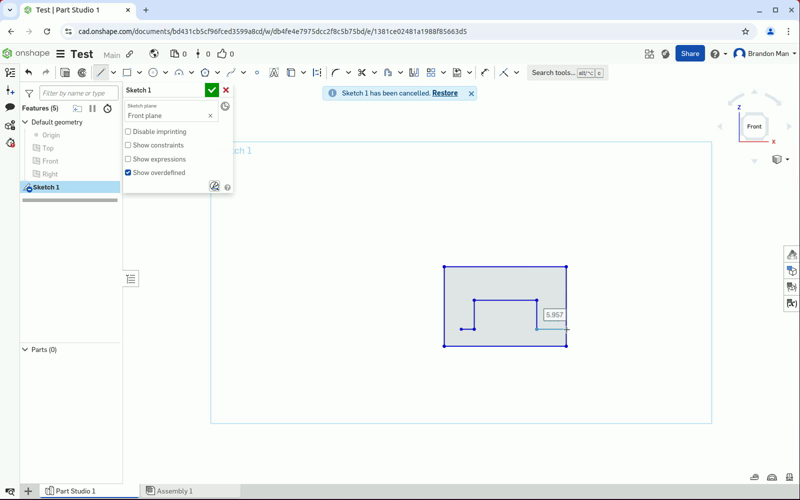
mouse_move(549, 329)
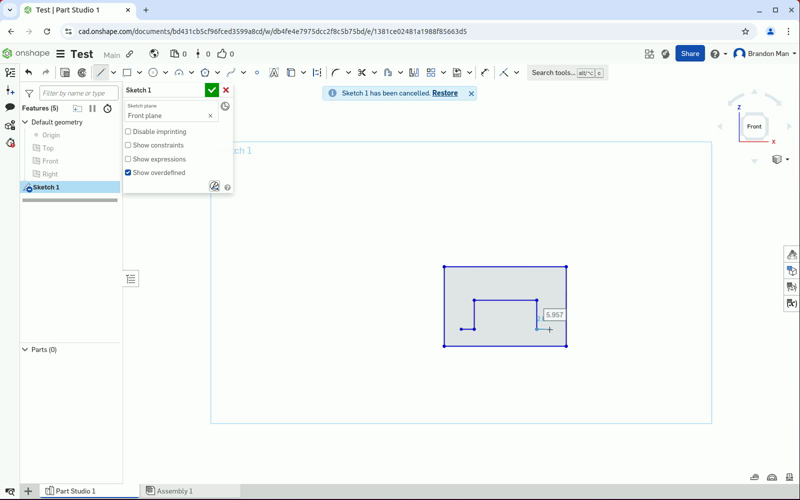
click(549, 329)
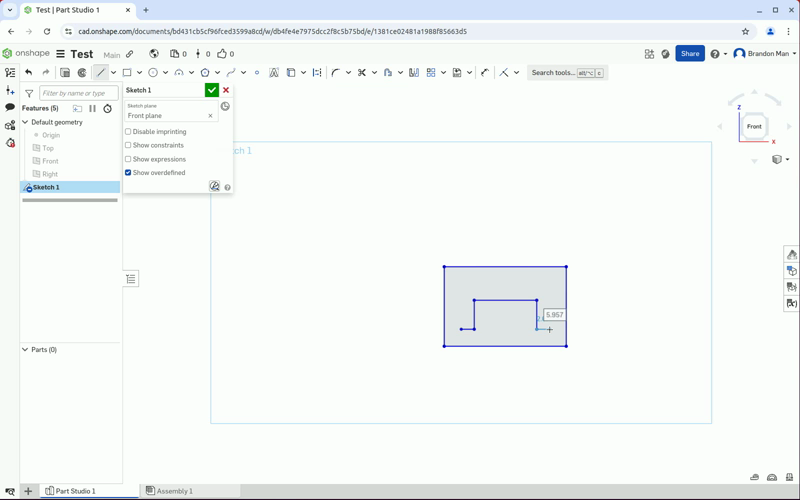
key_up(shift)
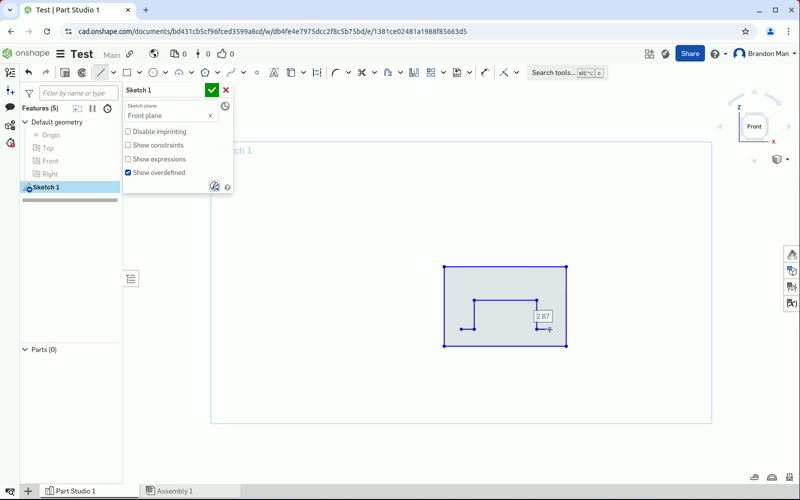
key_down(shift)
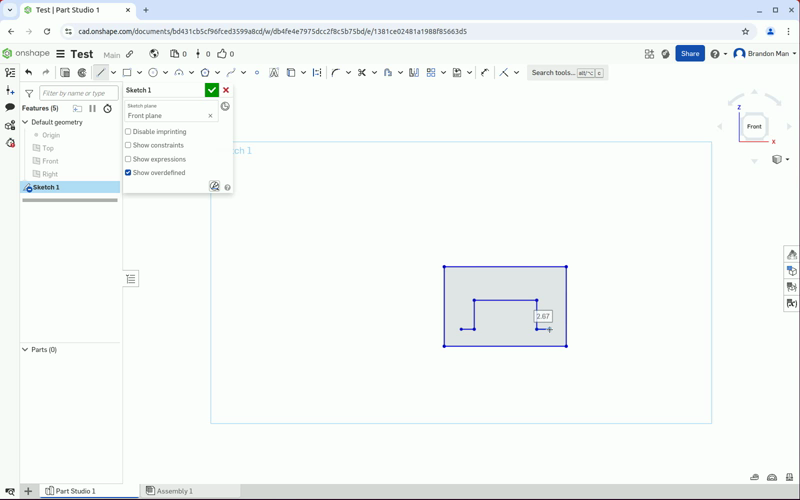
mouse_move(579, 329)
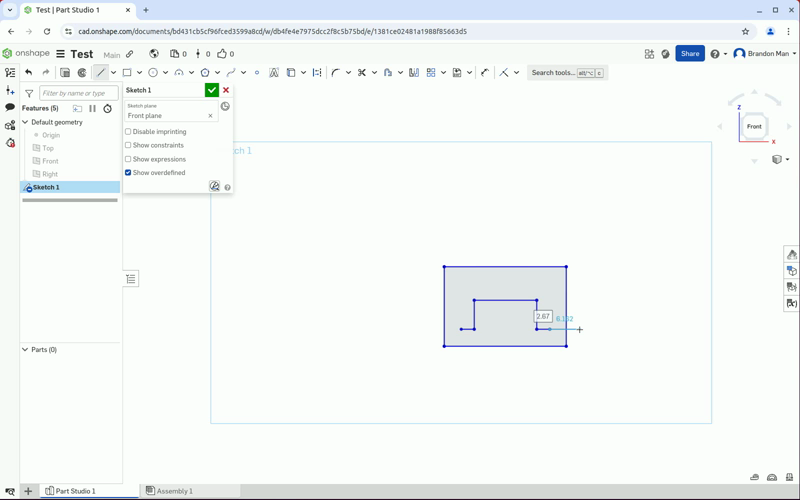
mouse_move(549, 283)
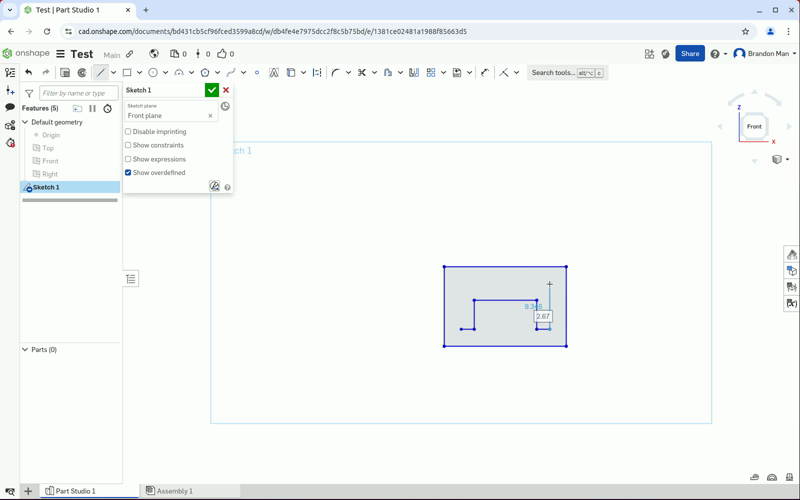
click(549, 283)
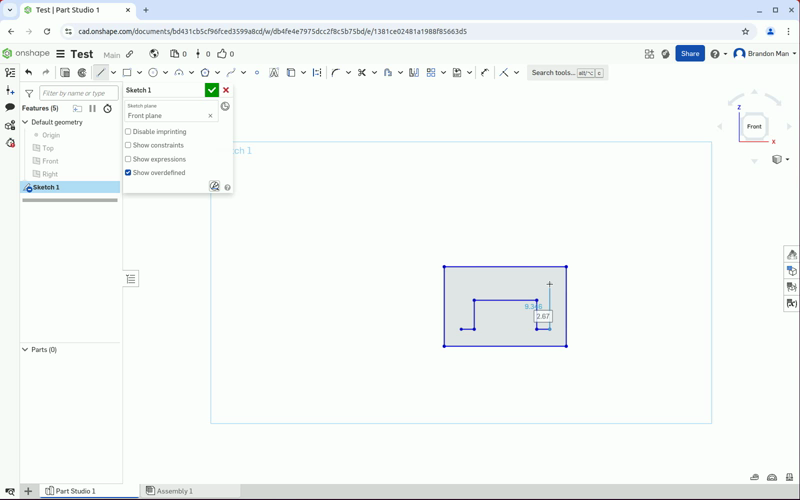
key_up(shift)
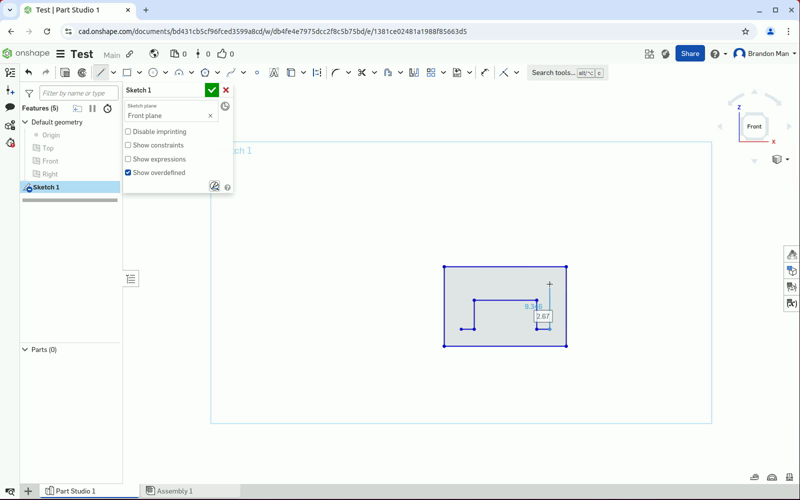
key_down(shift)
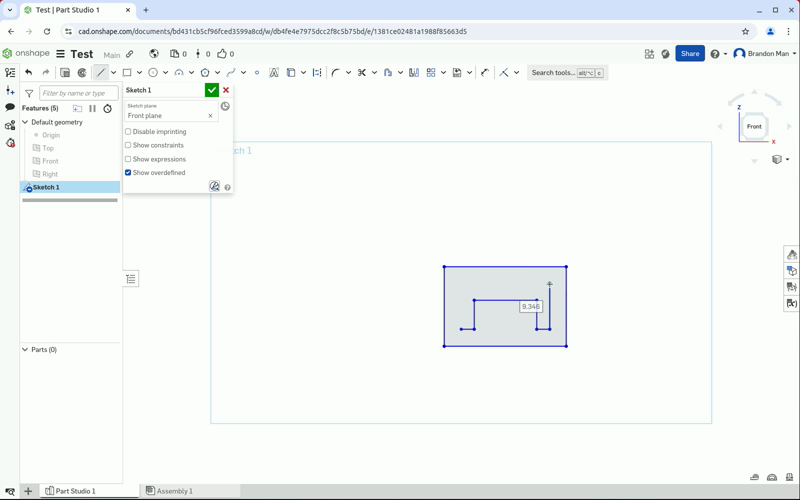
mouse_move(461, 283)
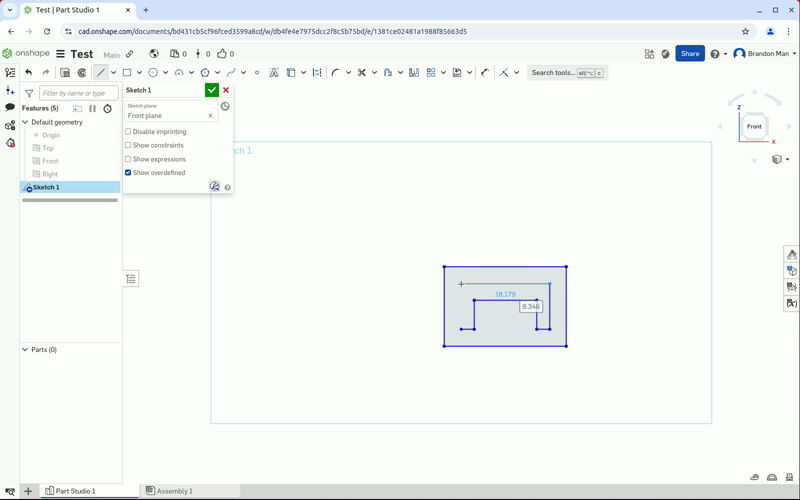
click(461, 283)
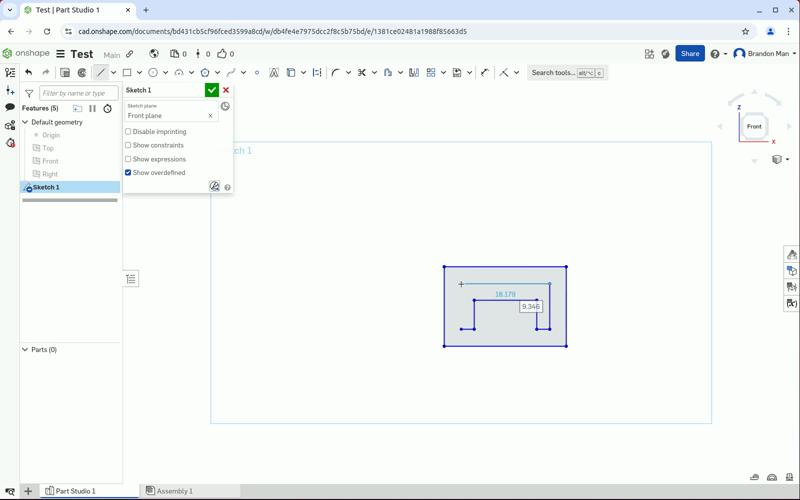
key_up(shift)
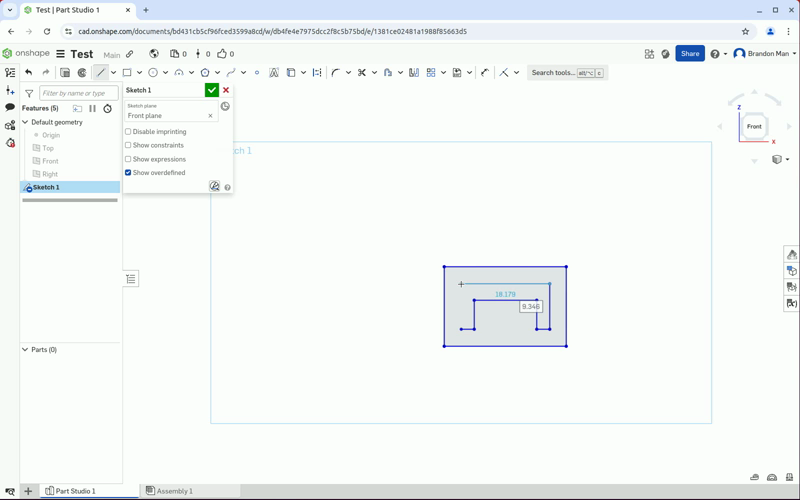
mouse_move(491, 283)
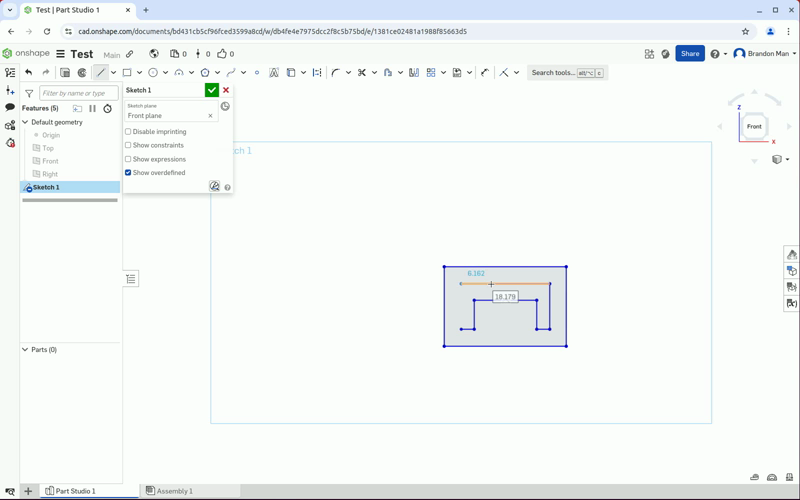
key_down(shift)
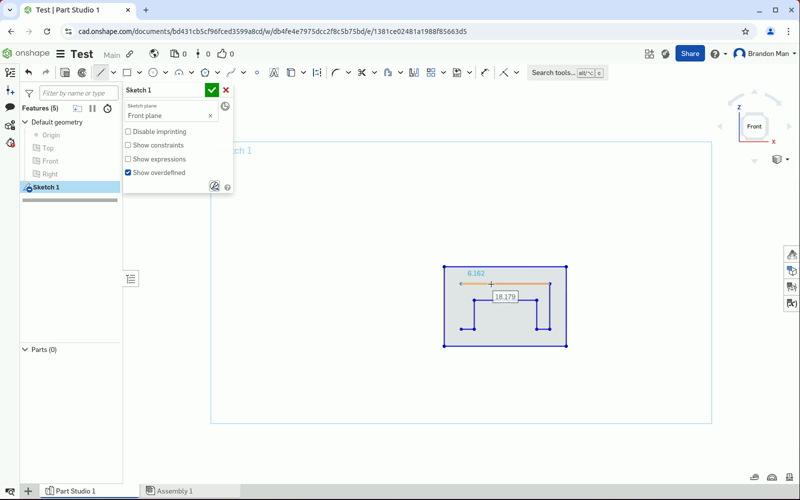
mouse_move(461, 329)
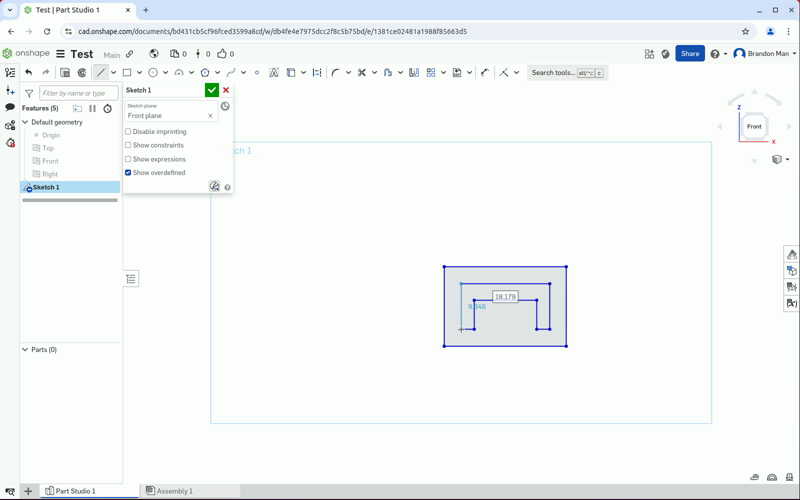
key_up(shift)
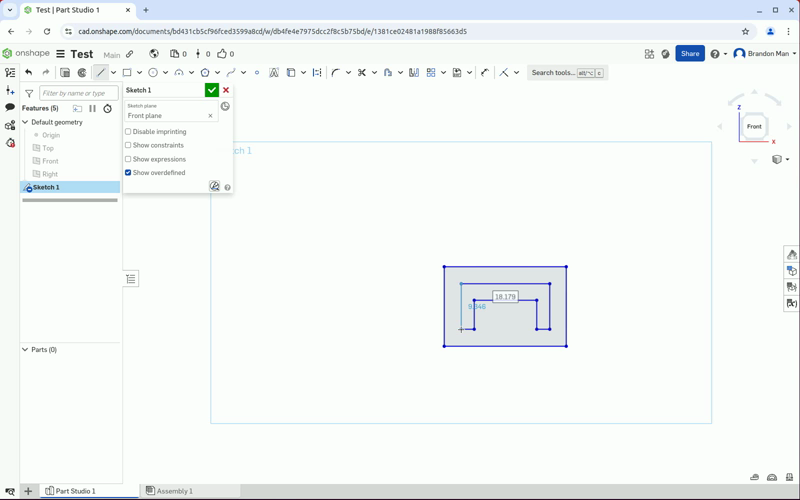
click(461, 329)
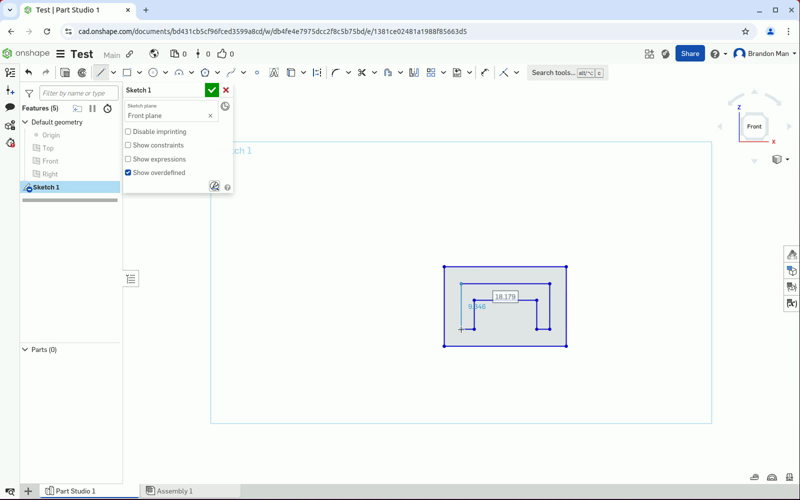
key(esc)
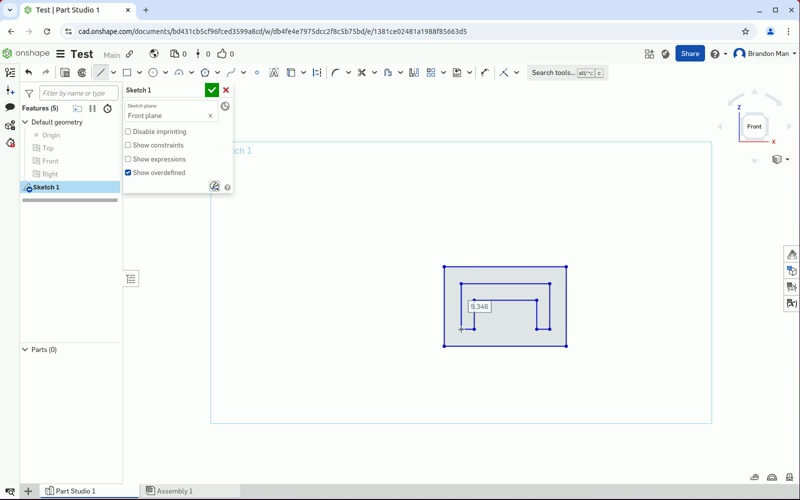
mouse_move(486, 338)
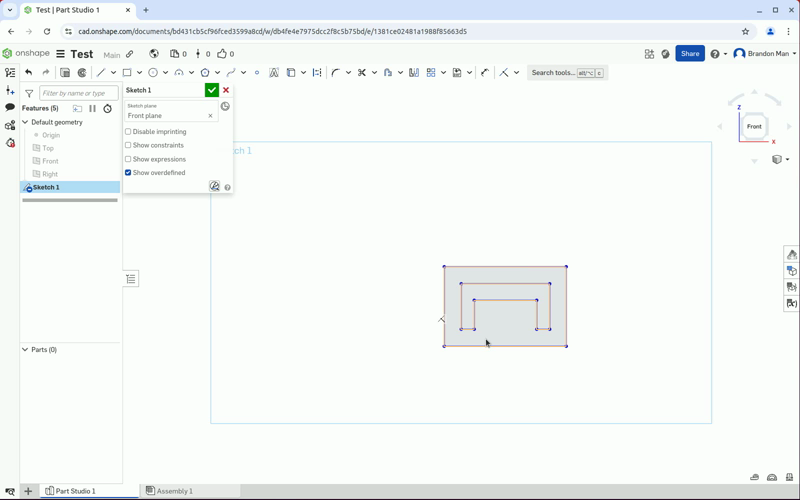
click(486, 338)
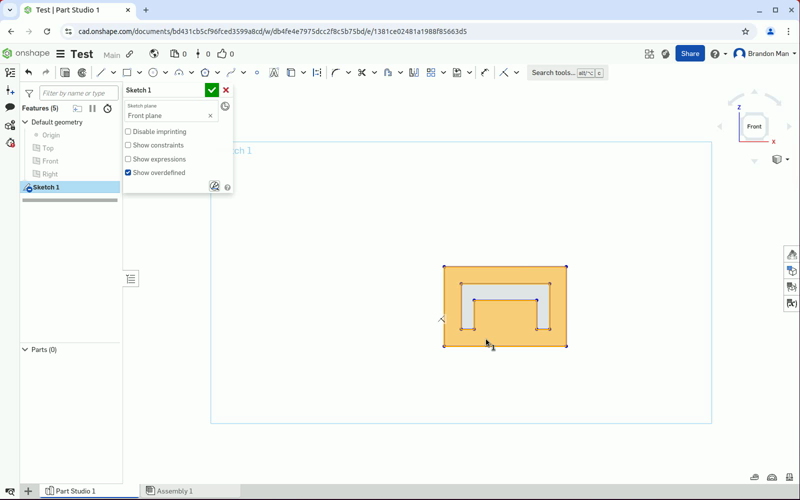
mouse_move(73, 352)
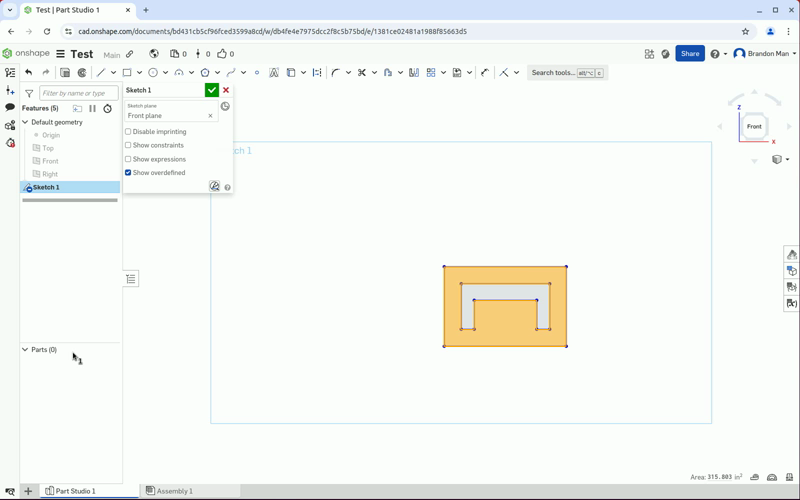
key(shift+y)
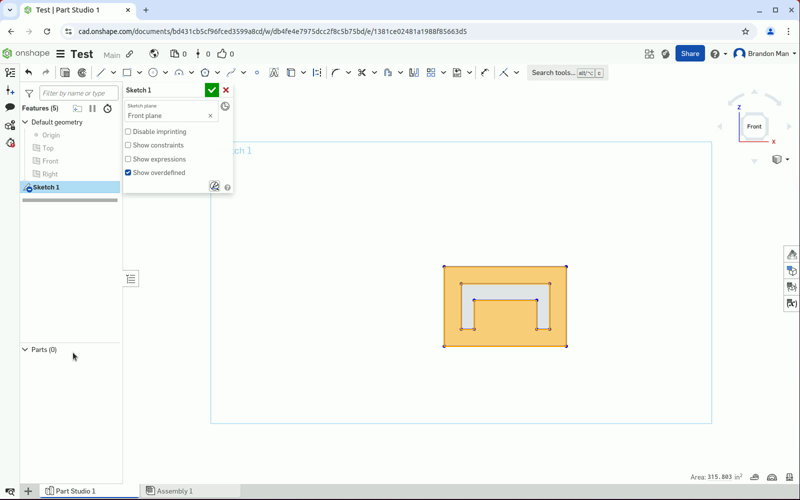
key(shift+e)
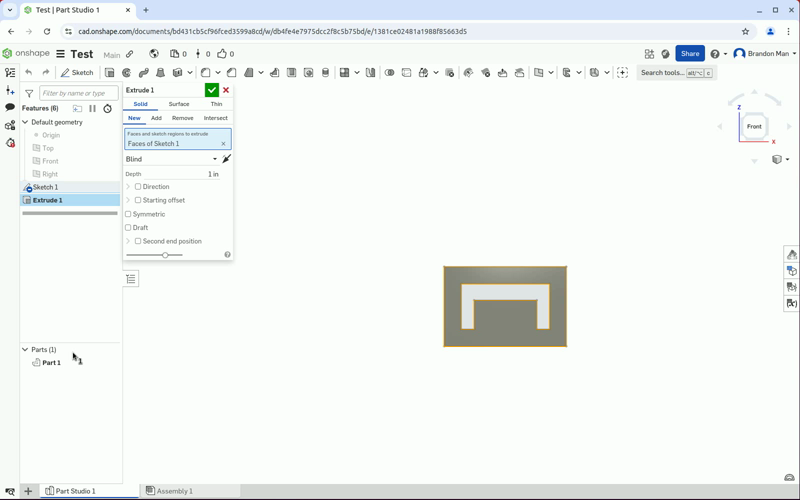
mouse_move(143, 106)
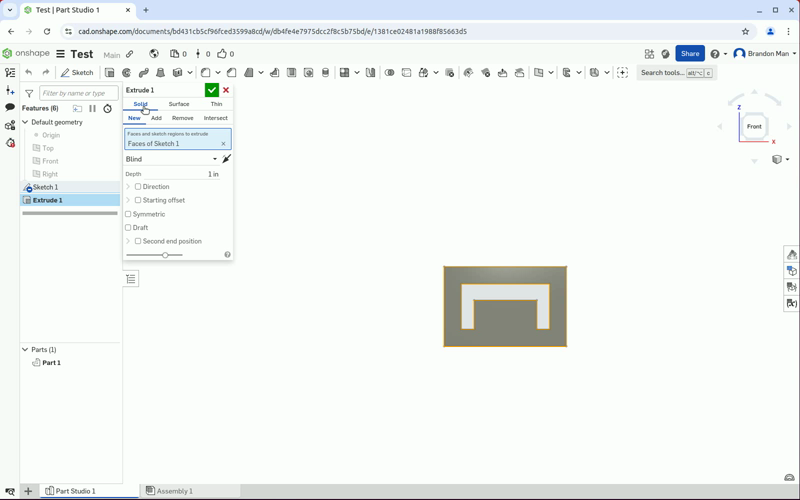
click(143, 106)
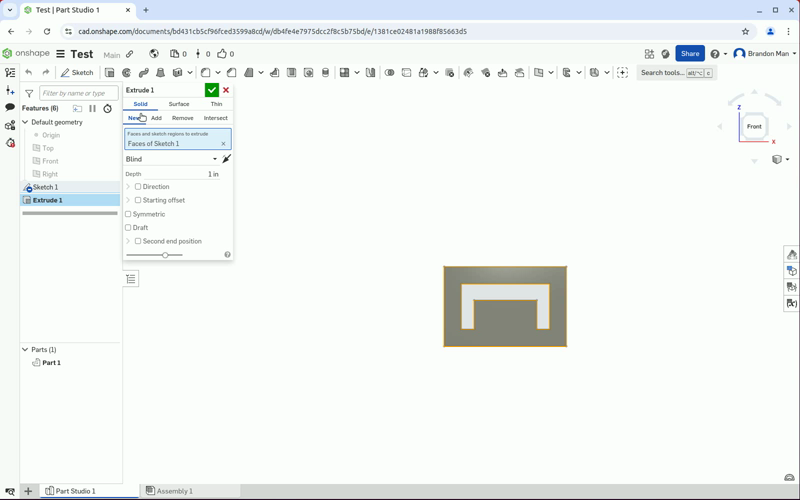
mouse_move(137, 120)
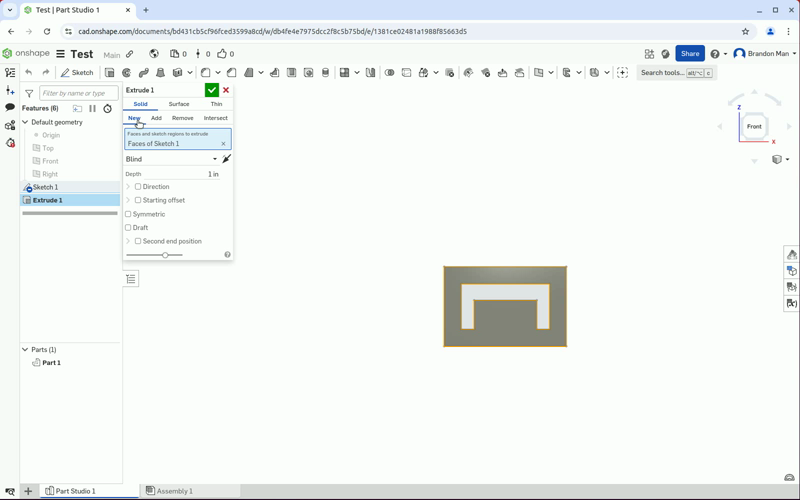
click(137, 120)
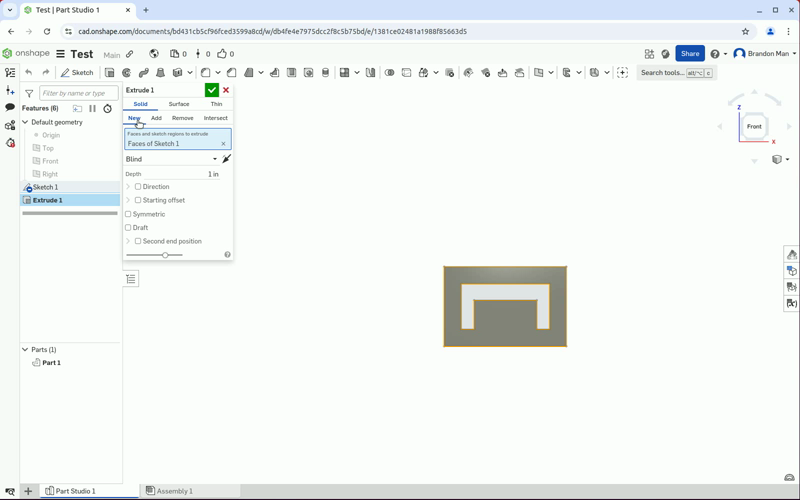
key(tab, 4)
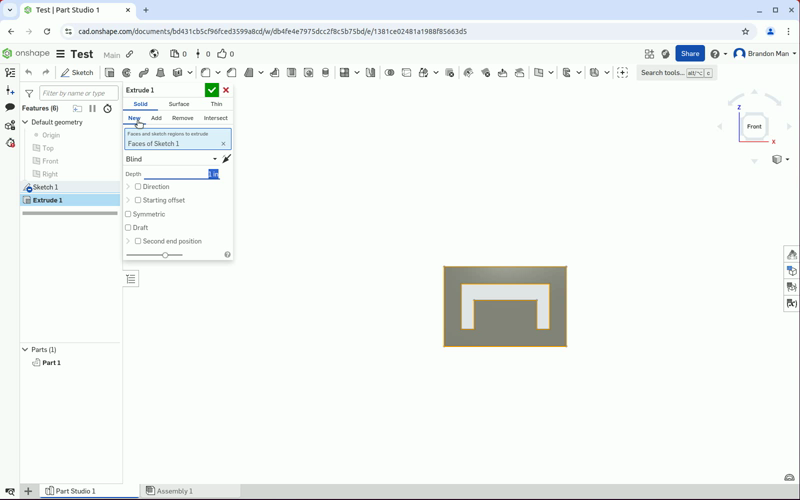
text(18.294)
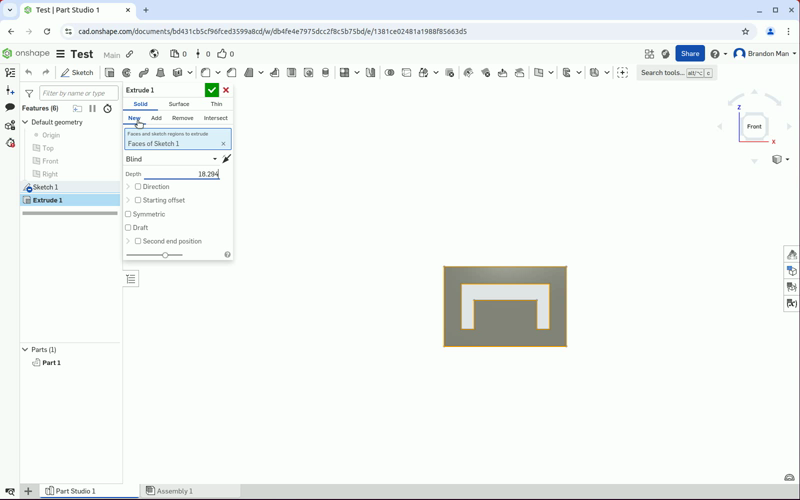
key(enter)
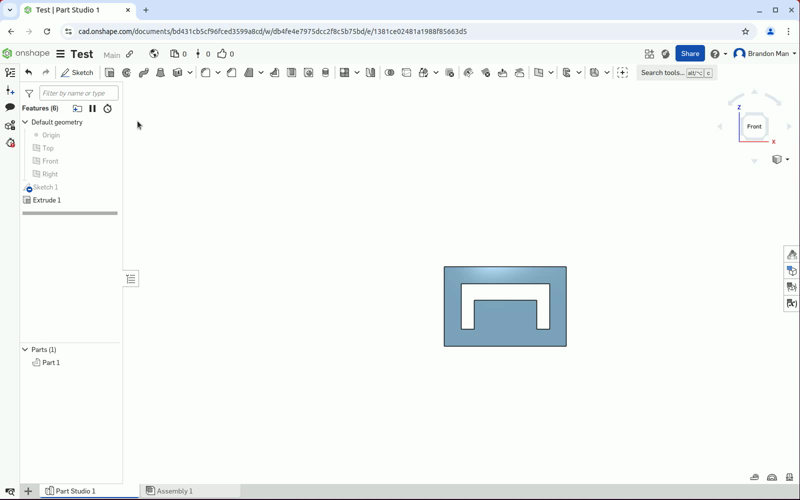
key(shift+h)
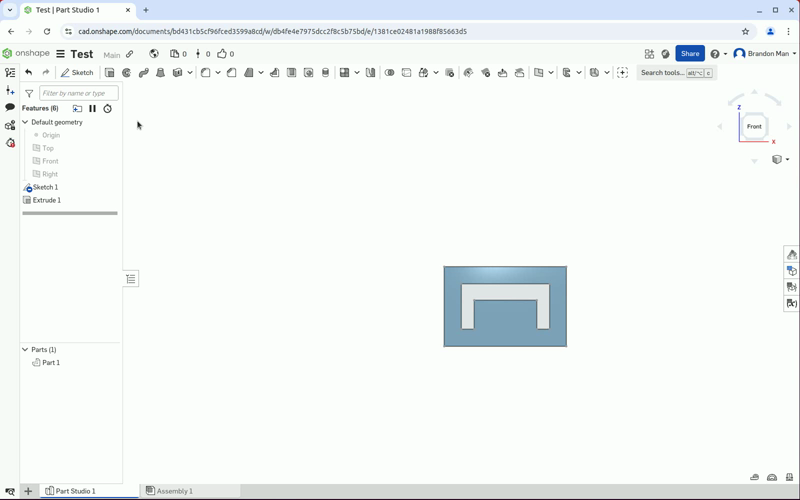
key(shift+h)
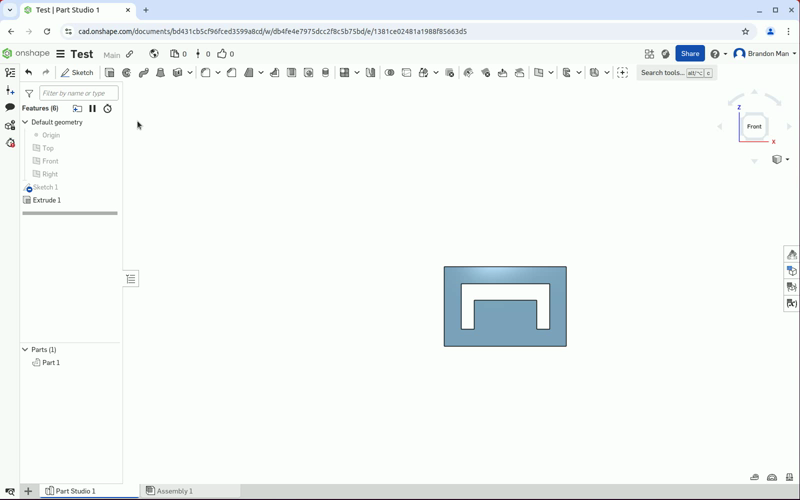
mouse_move(73, 189)
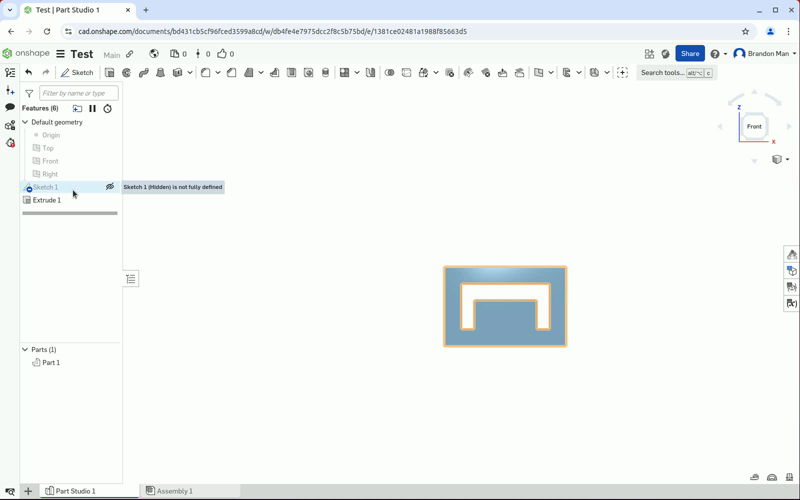
click(73, 189)
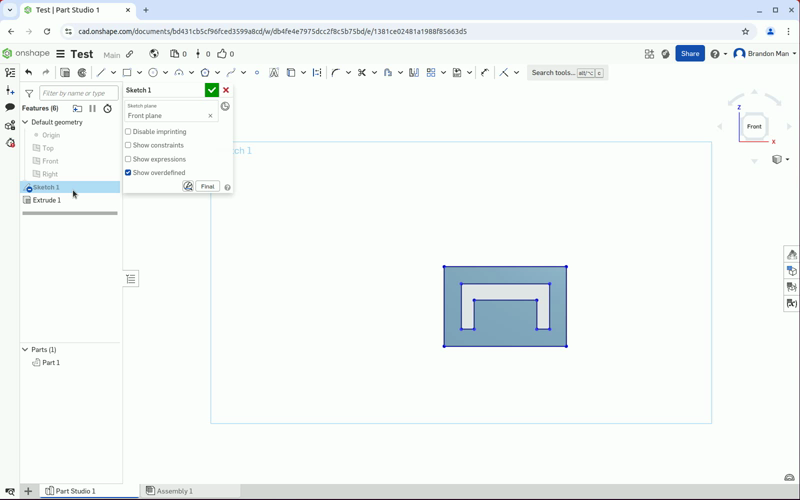
mouse_move(229, 92)
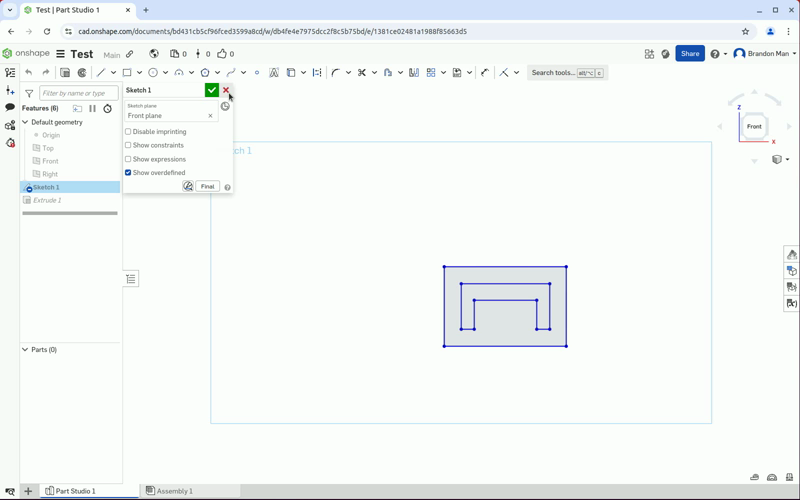
click(229, 92)
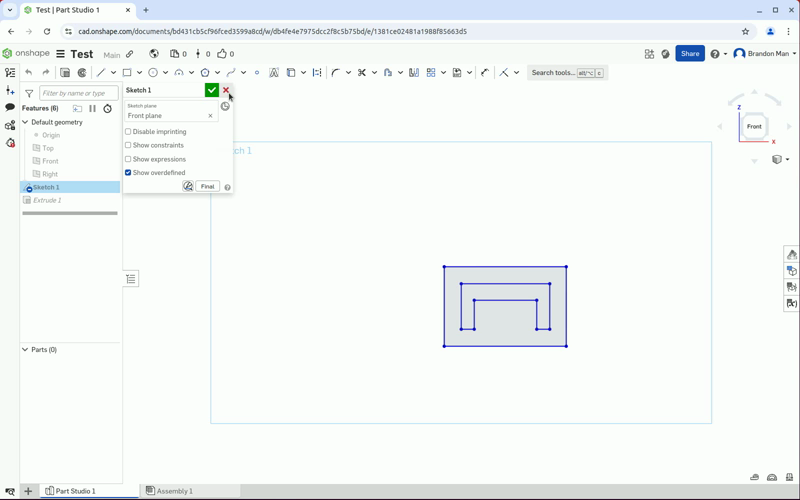
key(shift+s)
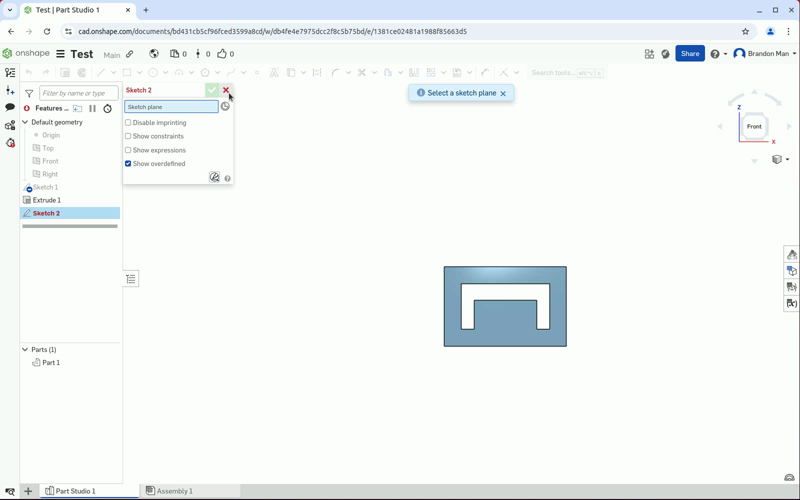
mouse_move(73, 163)
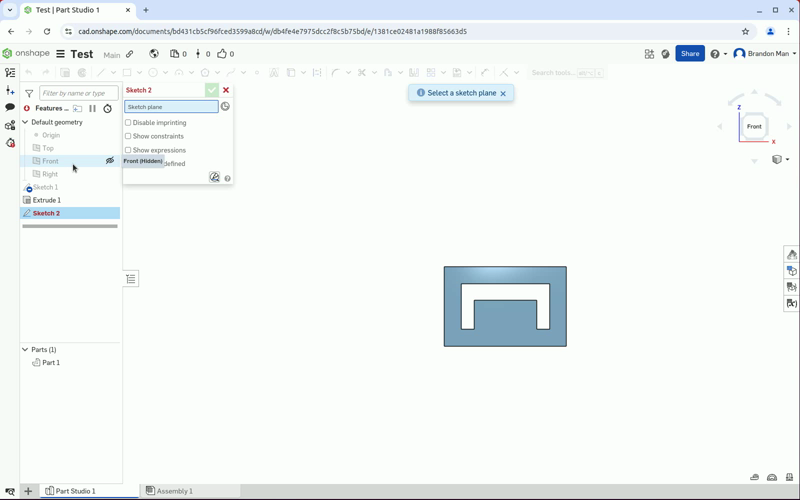
click(73, 163)
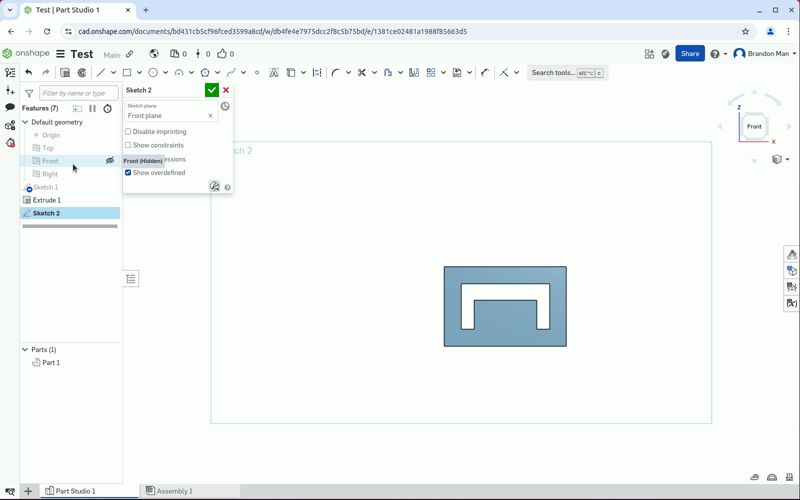
mouse_move(73, 352)
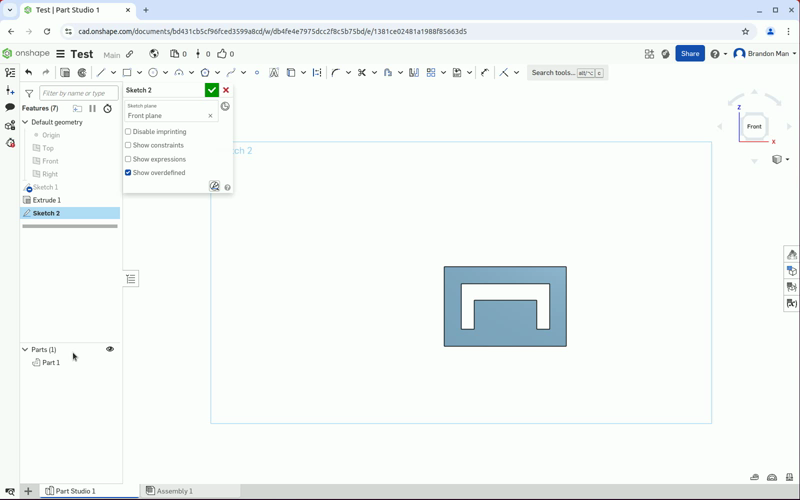
key(y)
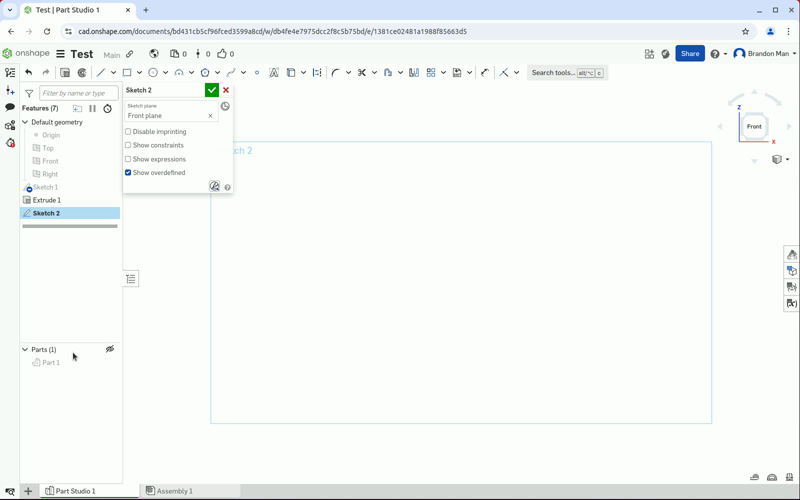
key(l)
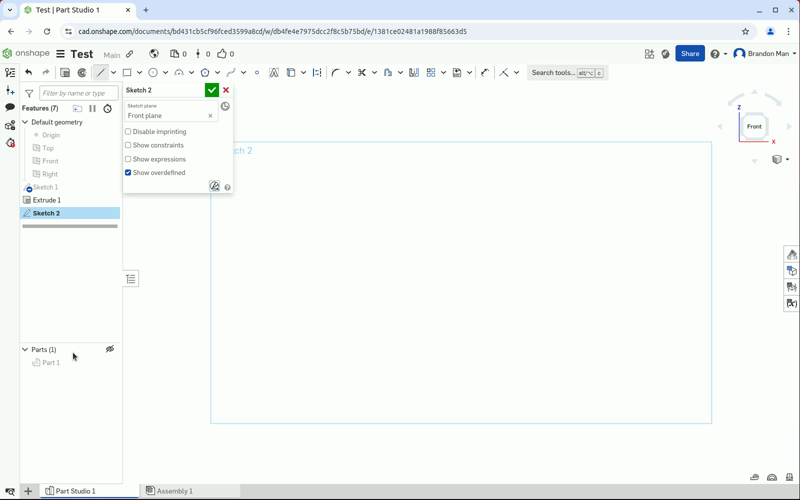
key_down(shift)
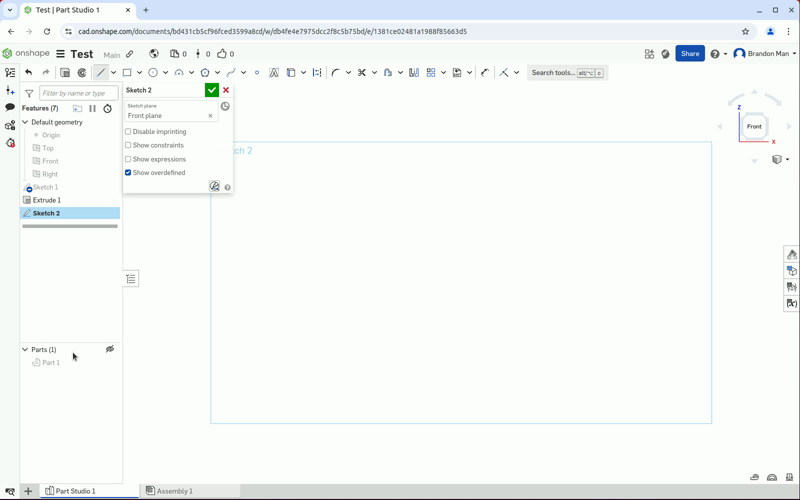
mouse_move(444, 395)
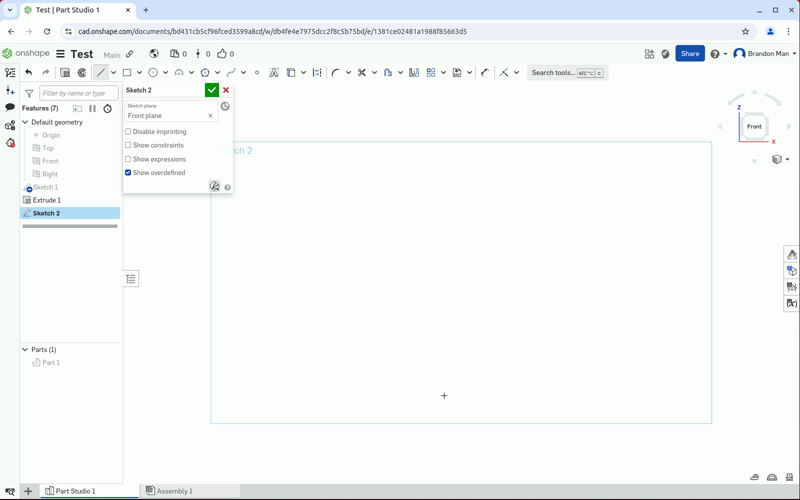
click(444, 395)
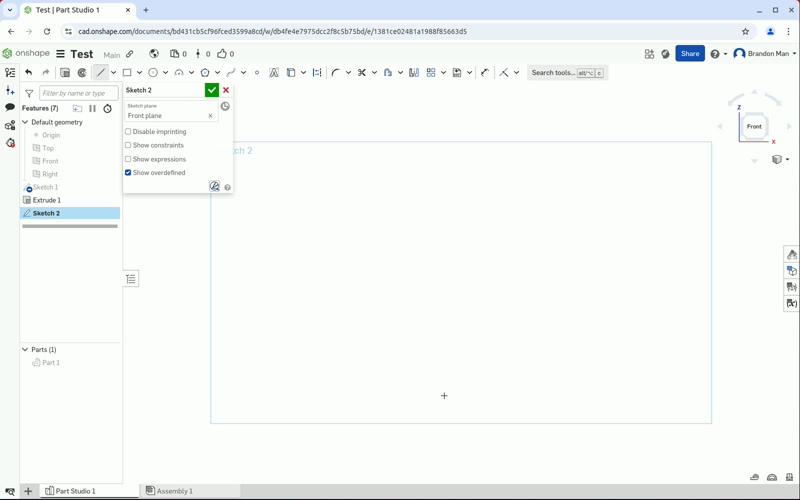
key_up(shift)
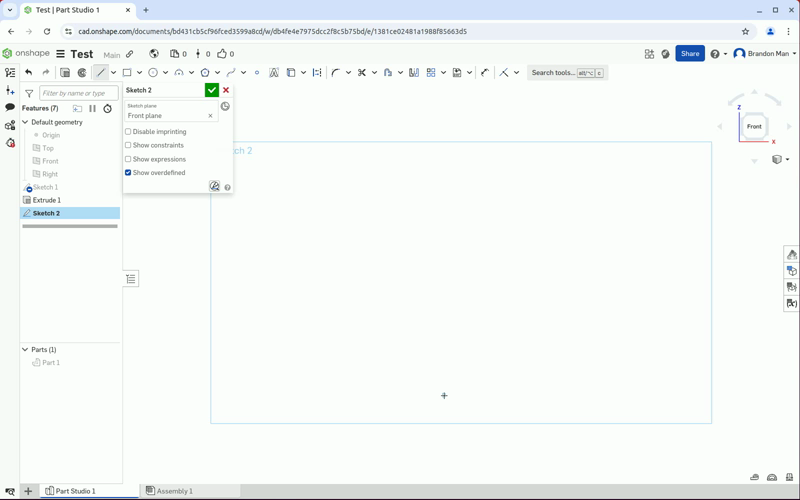
key_down(shift)
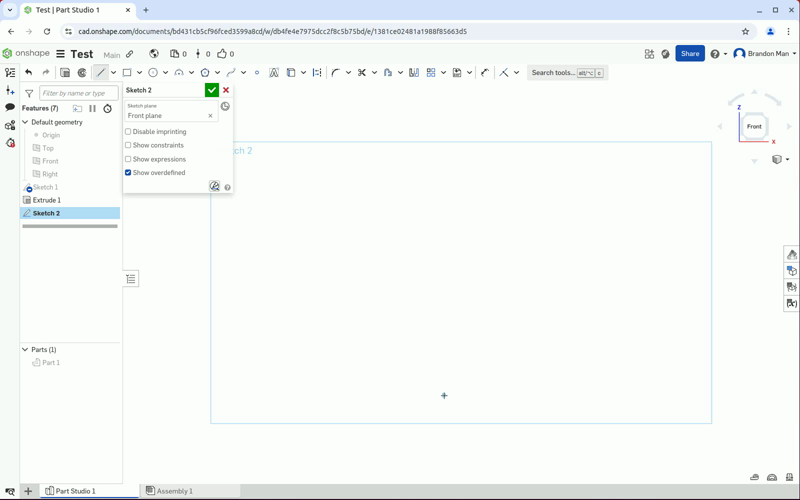
mouse_move(565, 395)
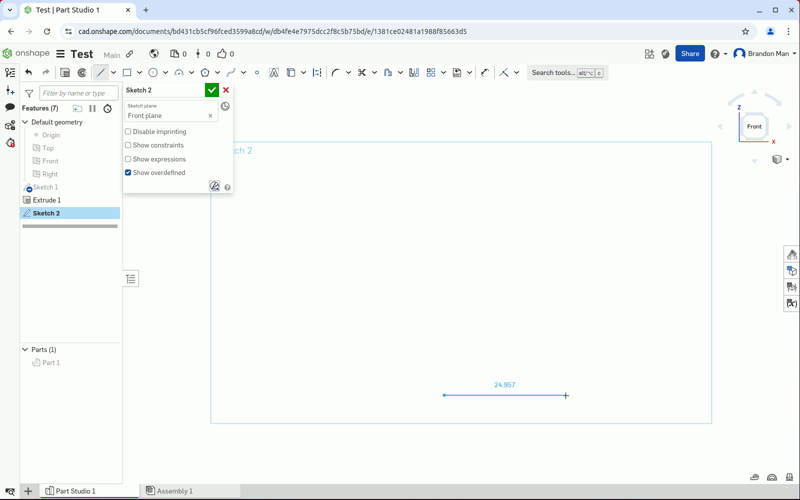
click(565, 395)
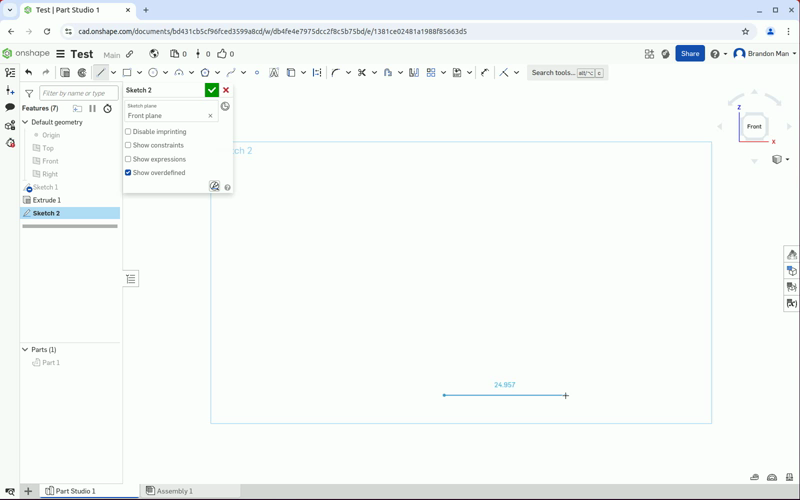
key_up(shift)
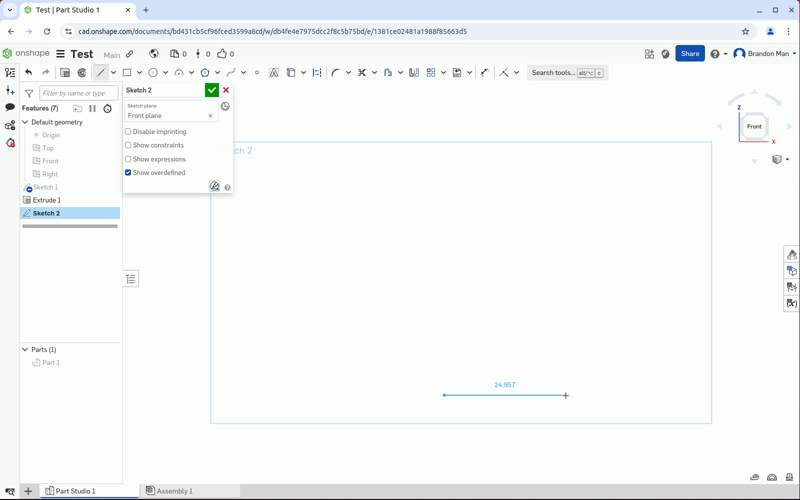
key_down(shift)
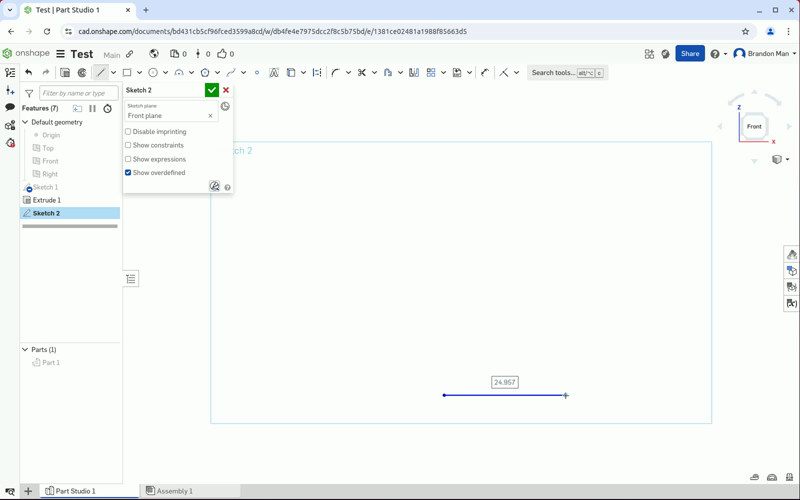
mouse_move(565, 218)
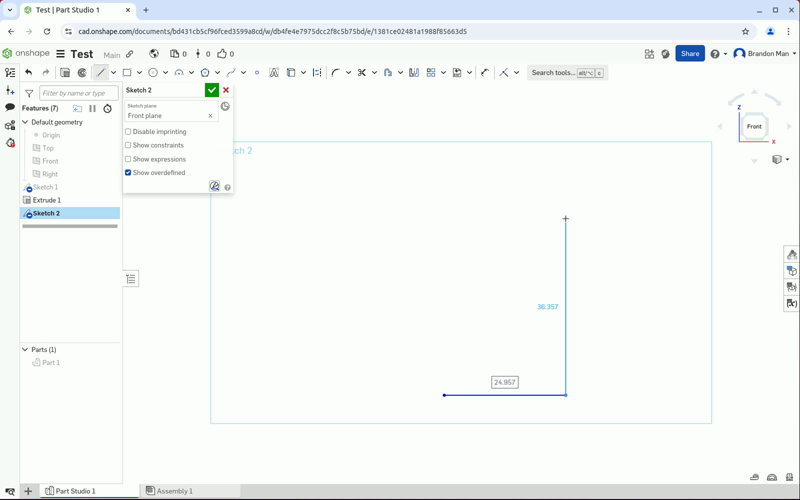
click(565, 218)
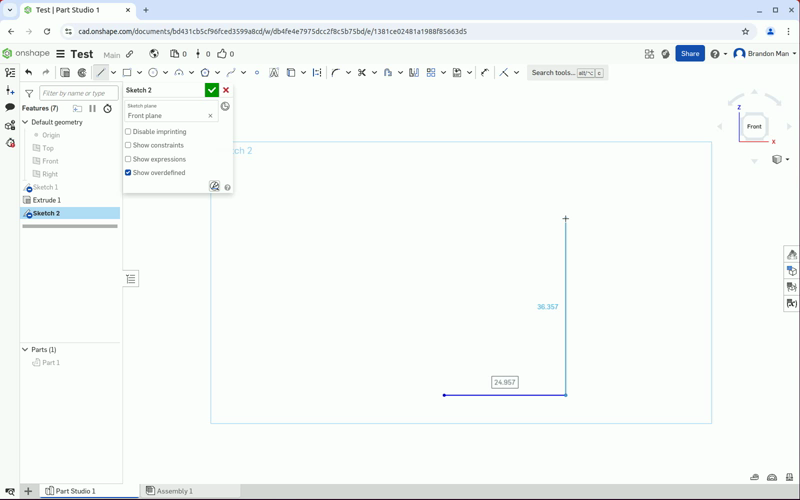
key_up(shift)
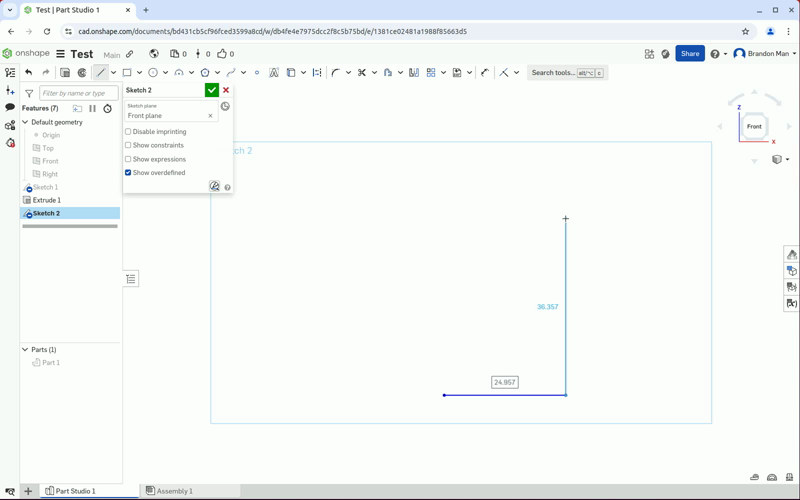
key_down(shift)
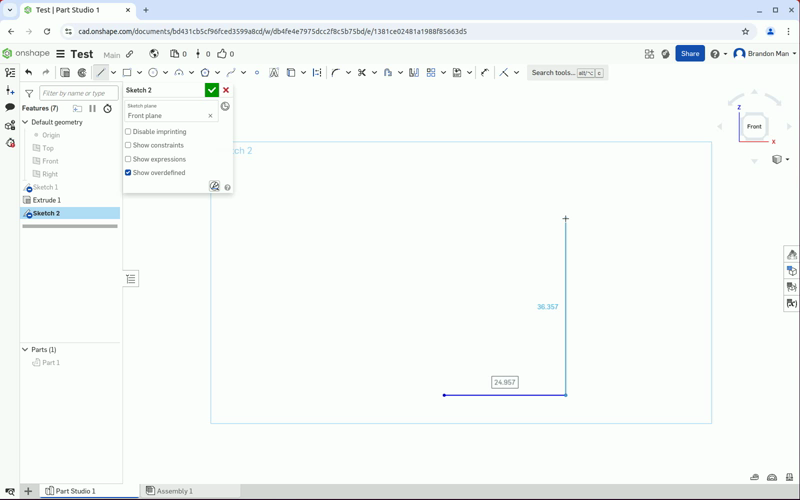
mouse_move(444, 218)
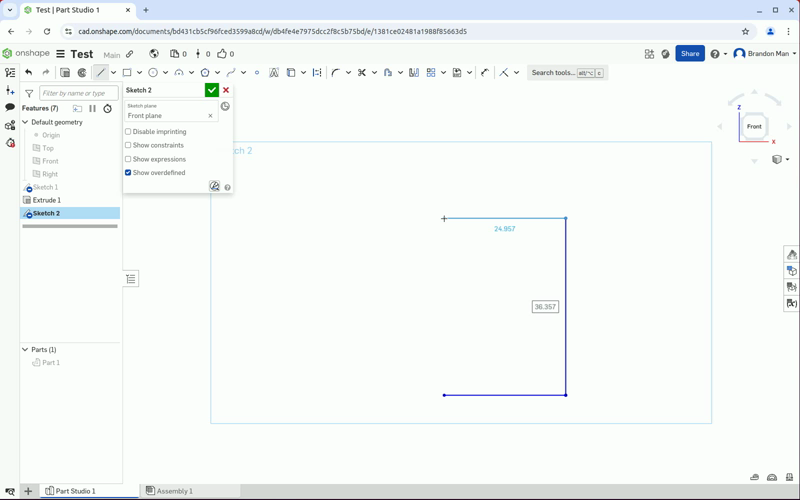
click(444, 218)
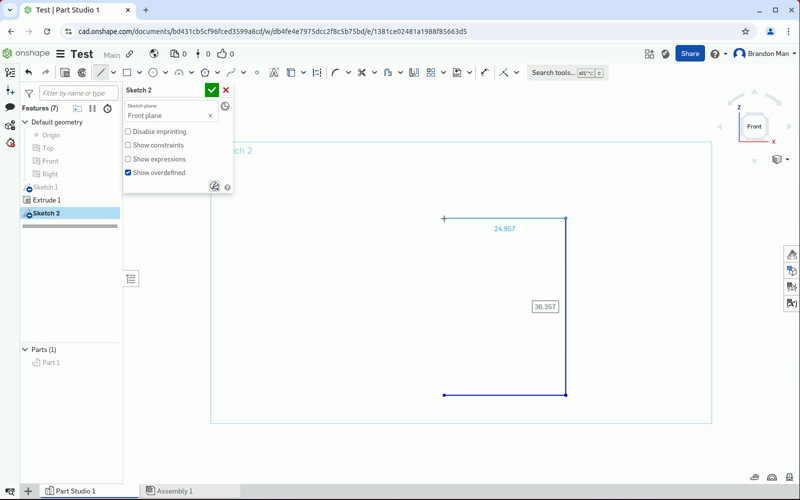
key_up(shift)
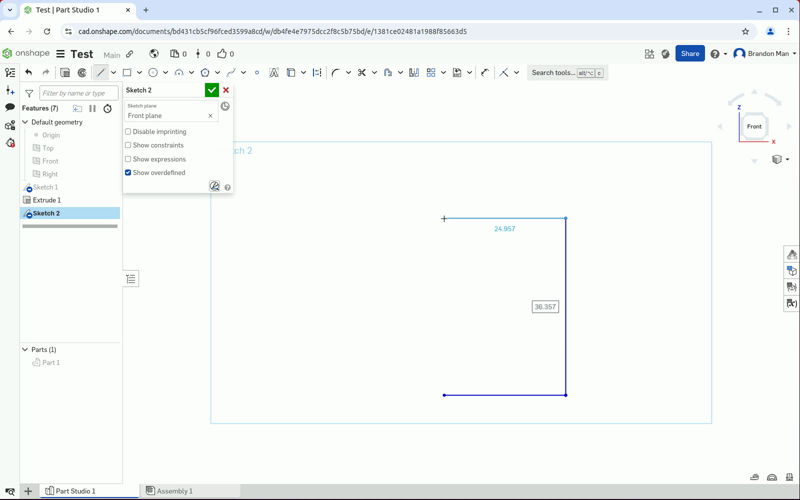
key_down(shift)
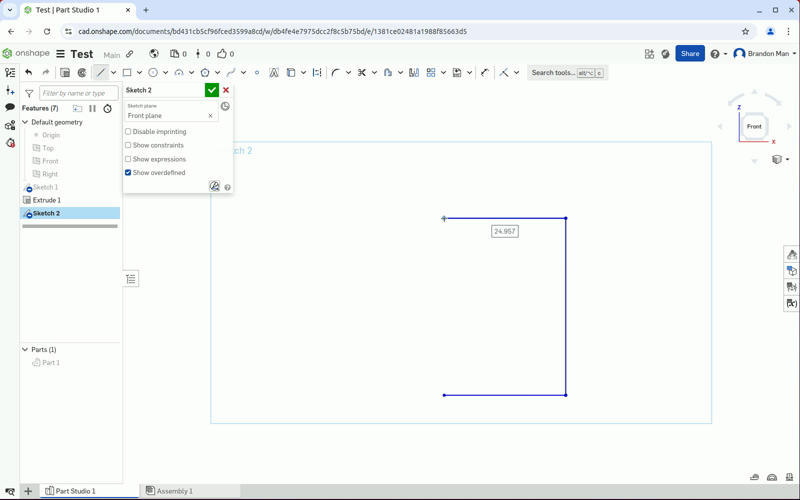
mouse_move(444, 395)
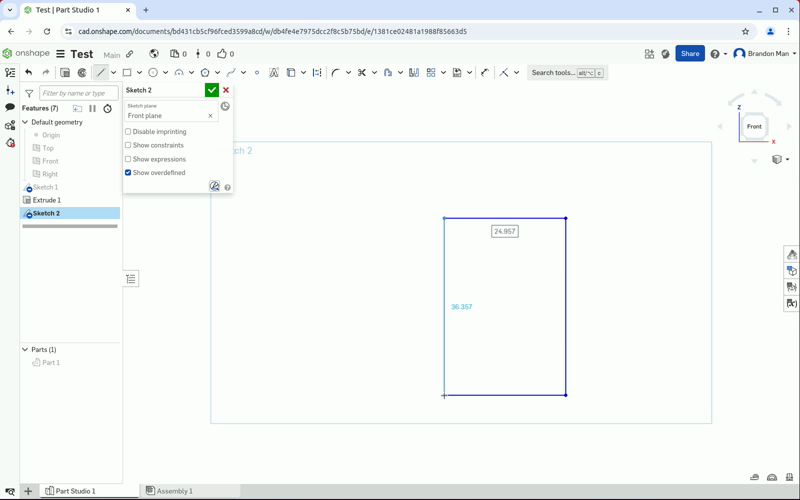
key_up(shift)
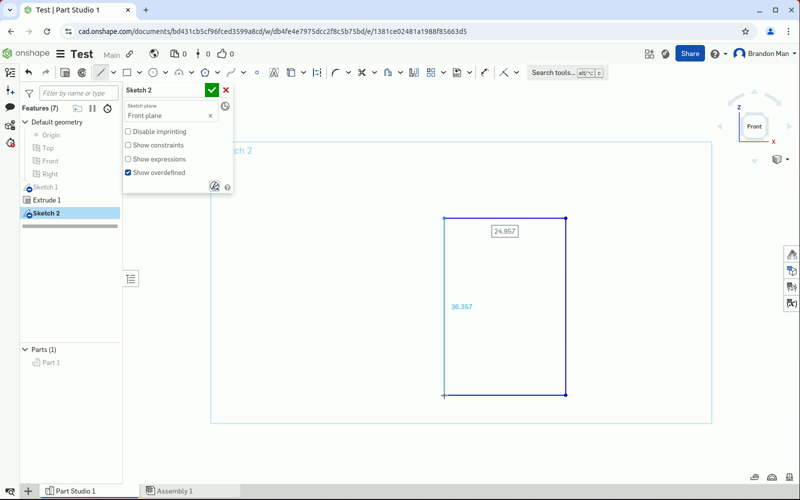
click(444, 395)
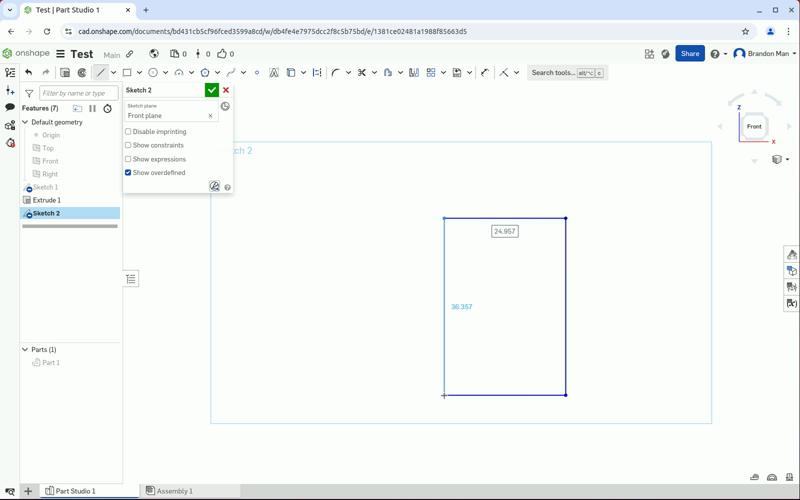
key(esc)
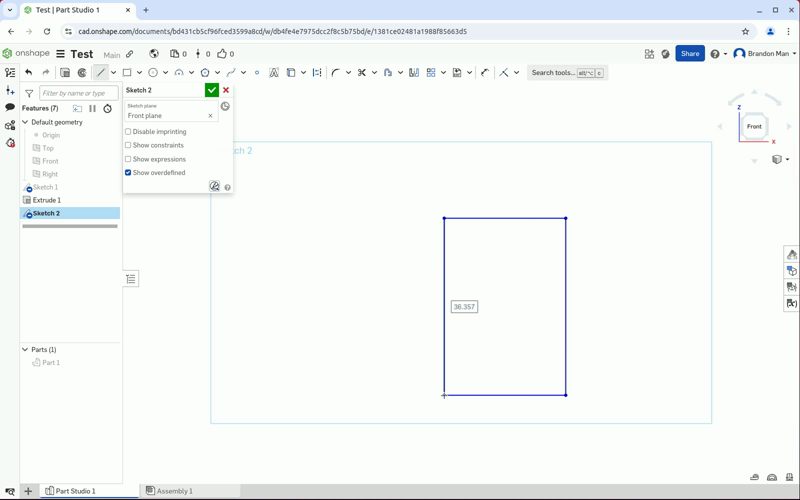
key(c)
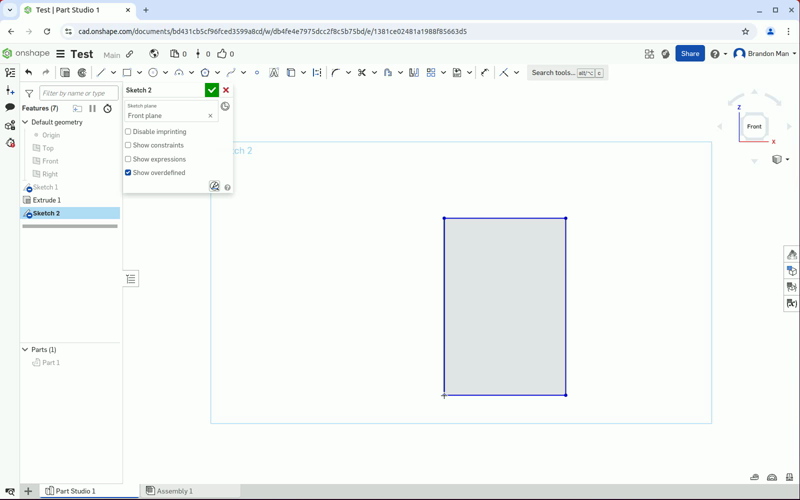
key_down(shift)
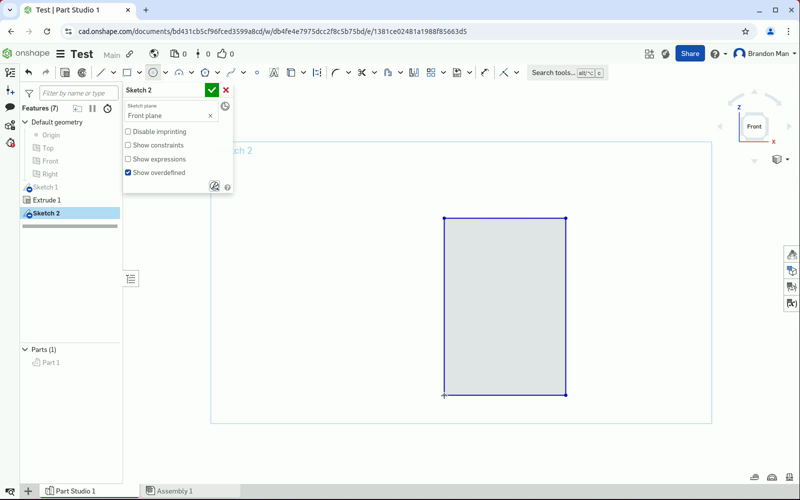
mouse_move(506, 371)
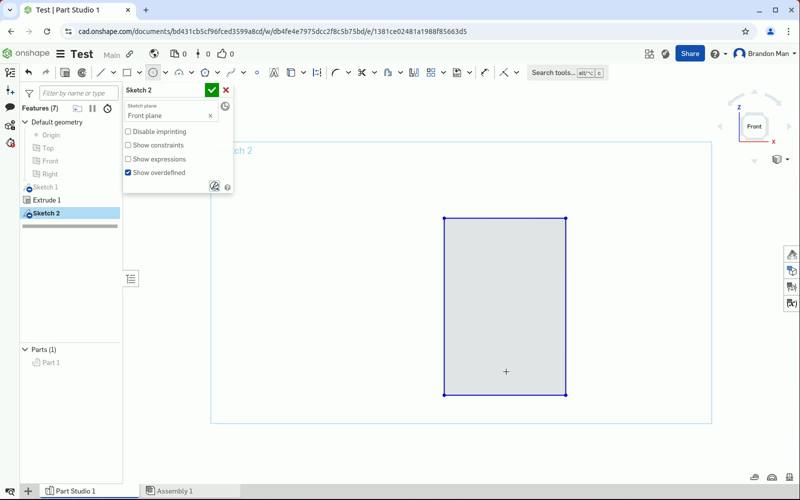
click(506, 371)
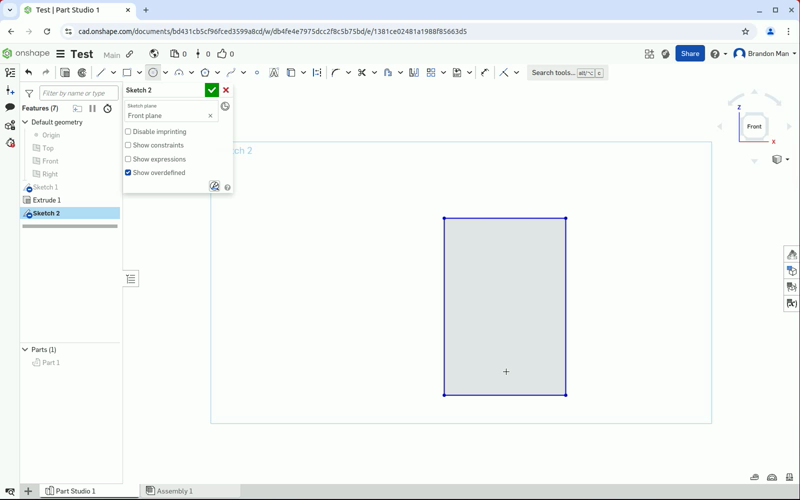
key_up(shift)
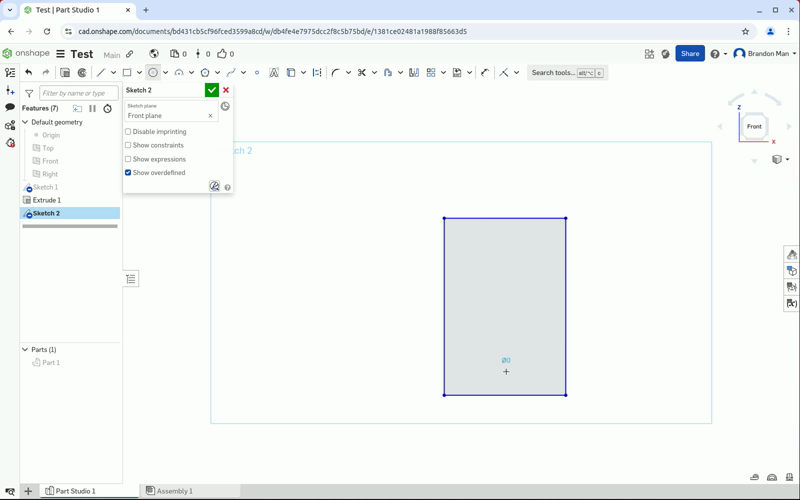
mouse_move(513, 371)
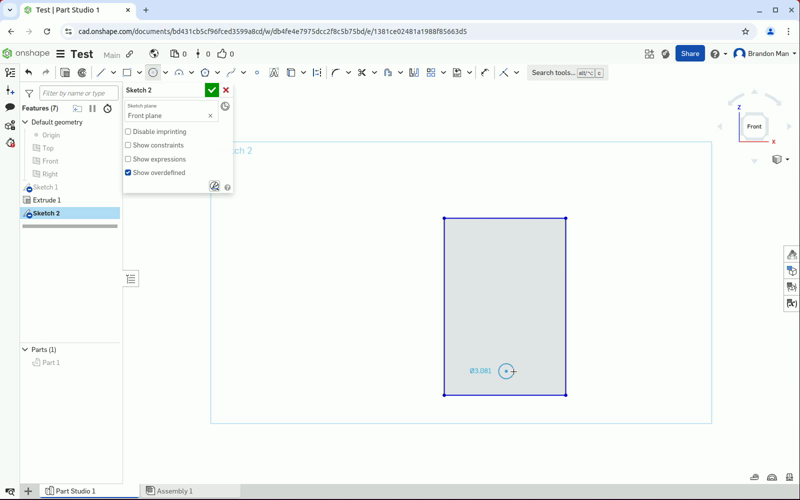
click(513, 371)
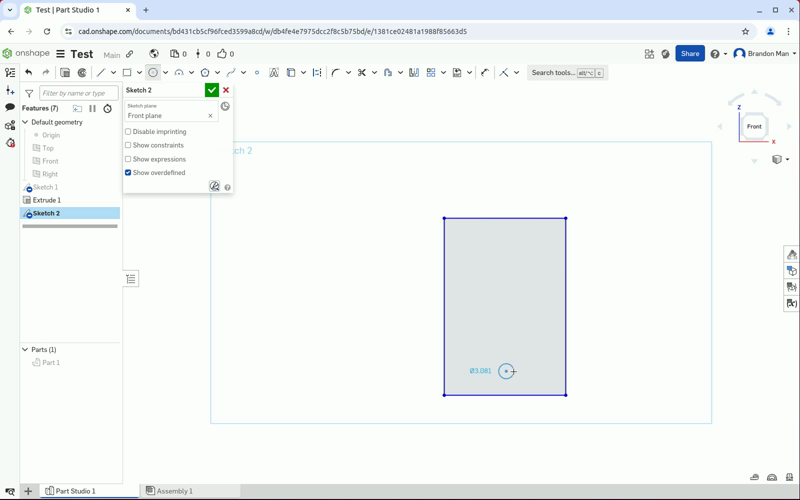
key(esc)
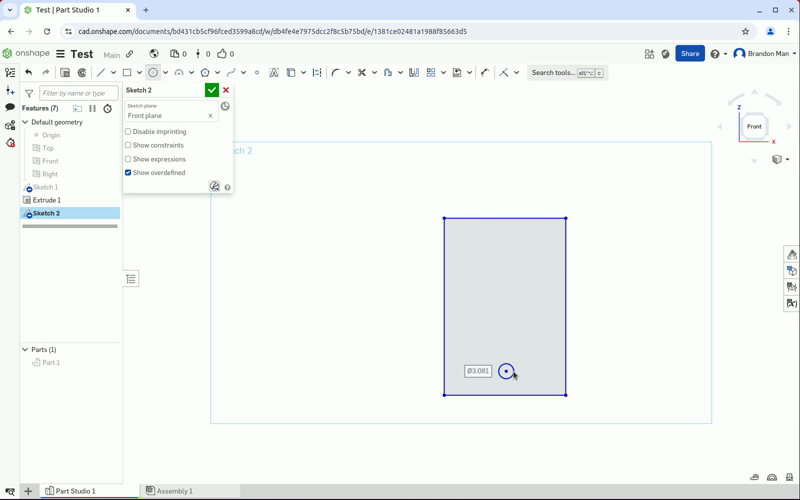
key(c)
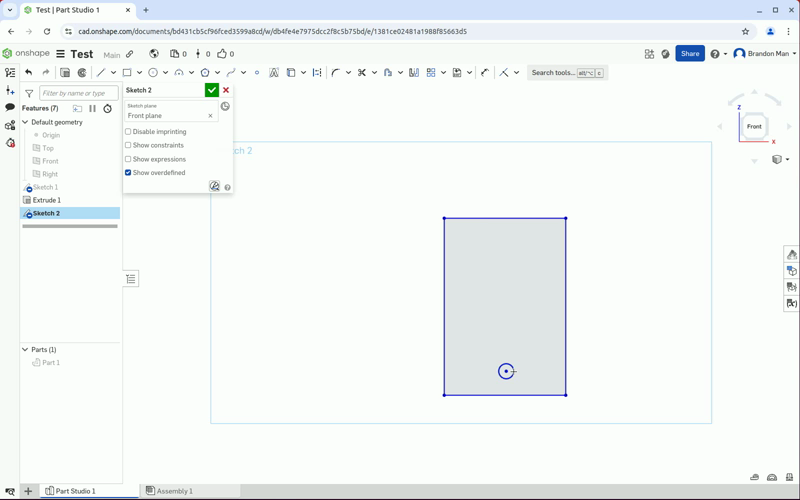
key_down(shift)
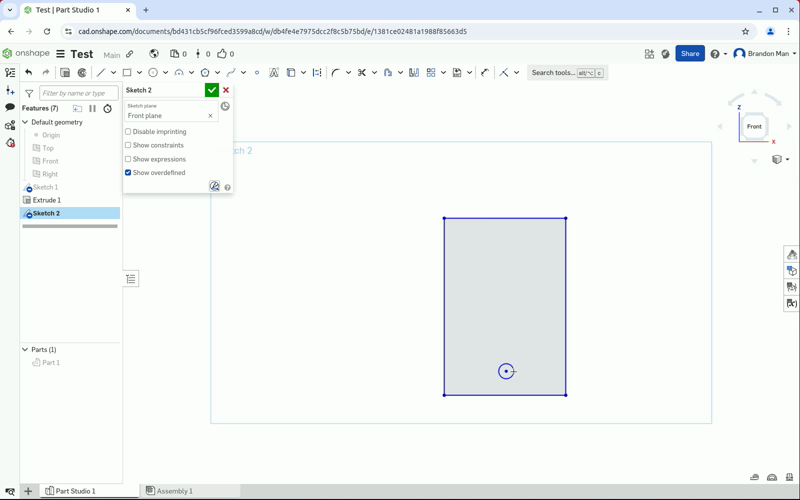
mouse_move(506, 242)
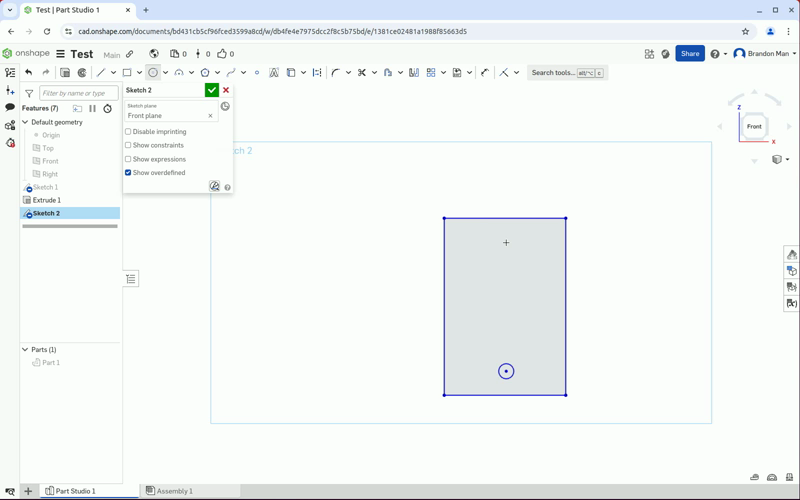
click(506, 242)
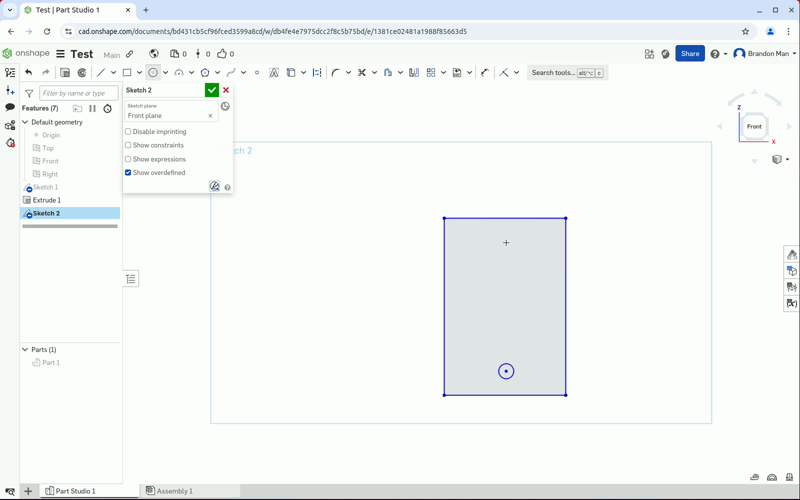
key_up(shift)
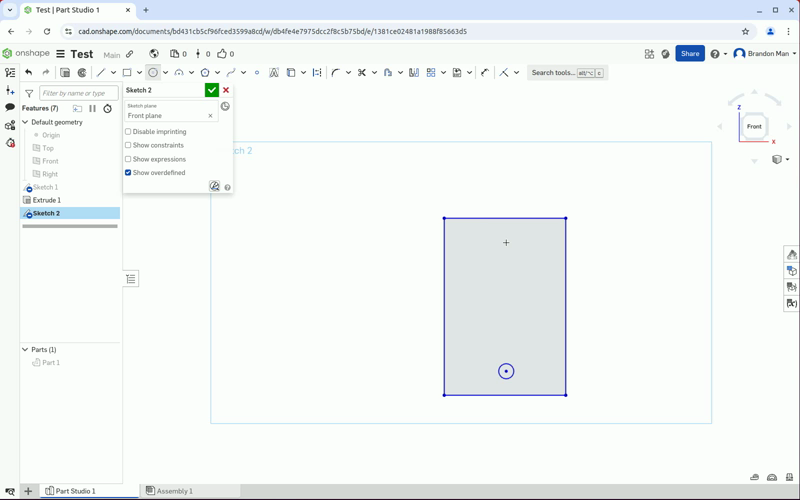
mouse_move(513, 242)
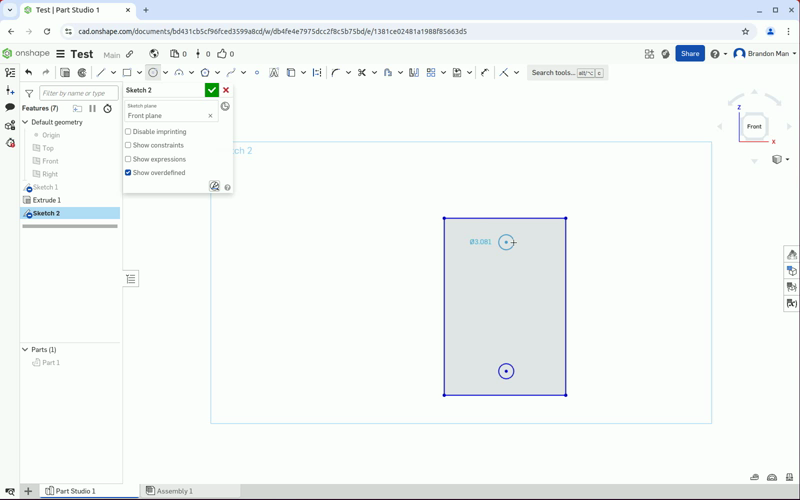
click(513, 242)
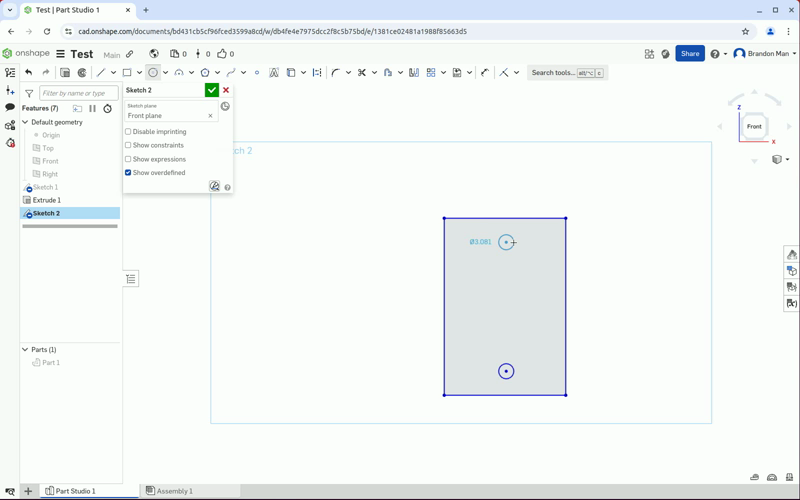
key(esc)
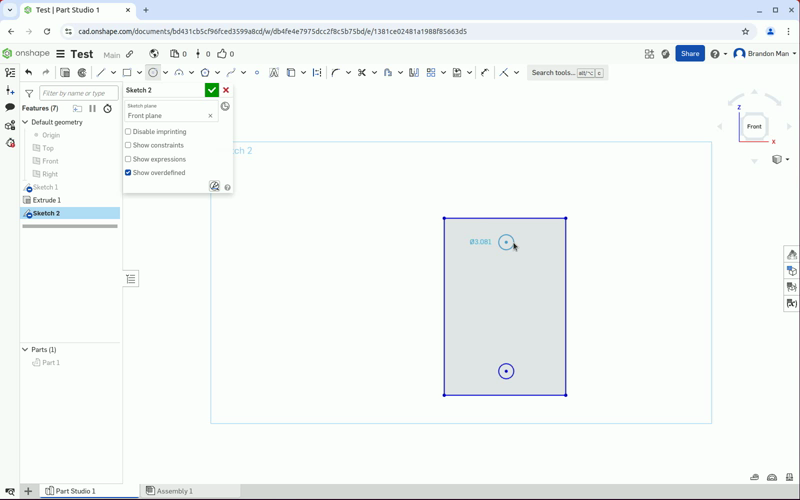
mouse_move(474, 322)
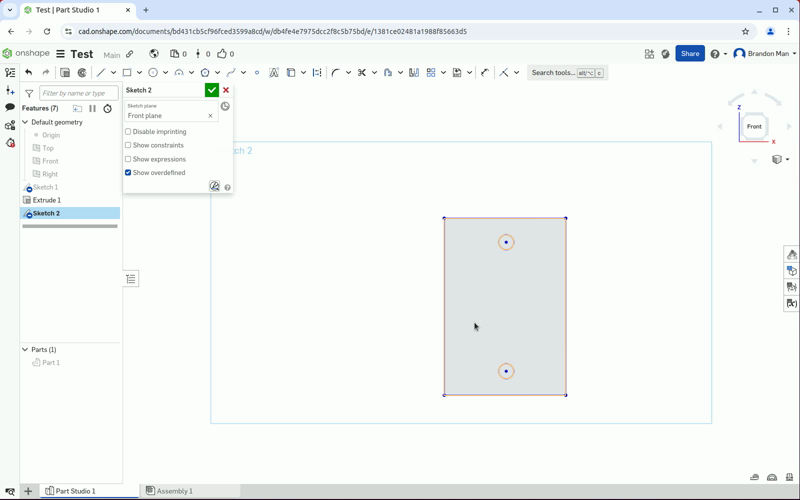
click(474, 322)
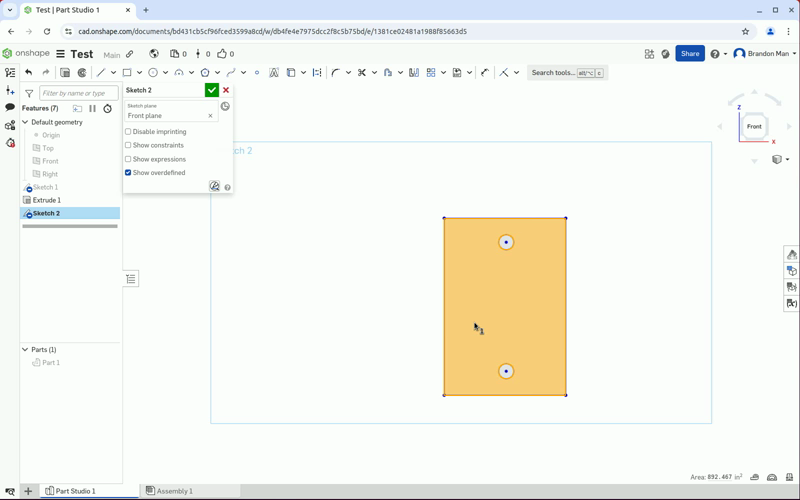
mouse_move(73, 352)
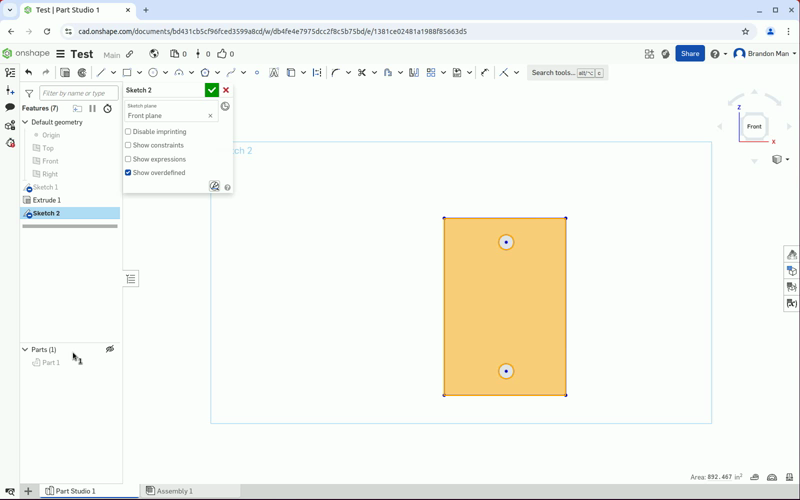
key(shift+y)
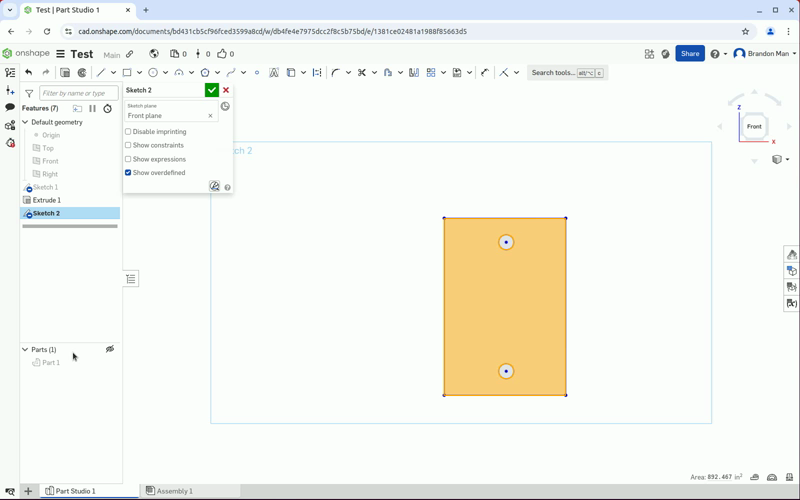
key(shift+e)
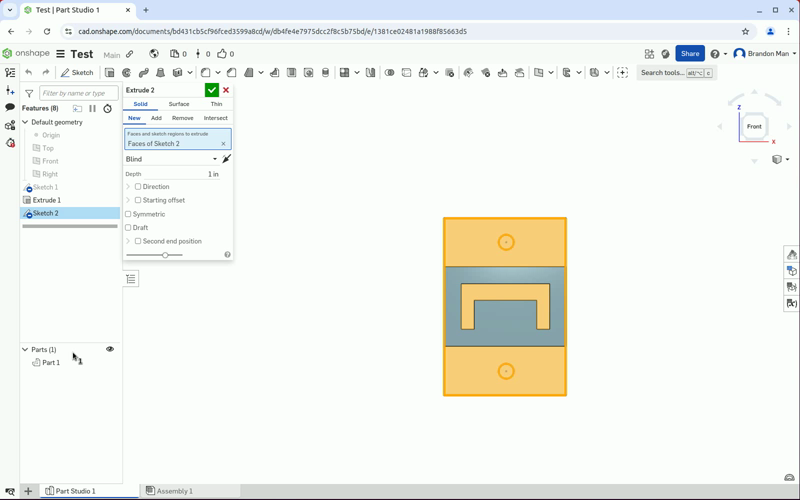
mouse_move(143, 106)
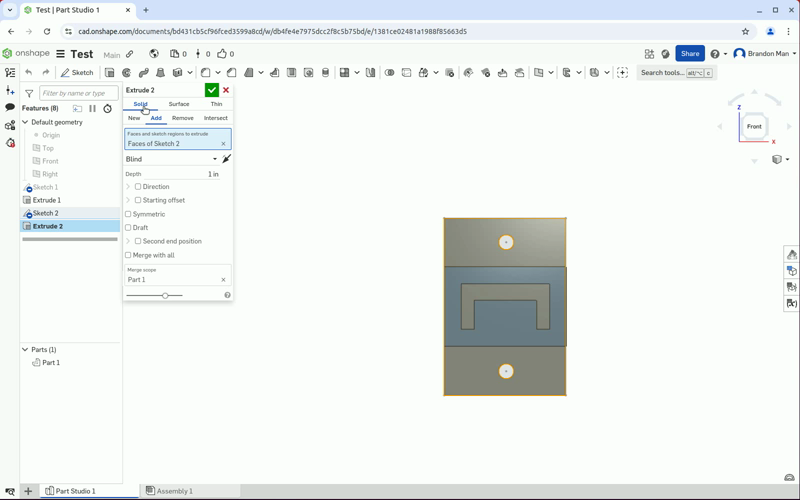
click(143, 106)
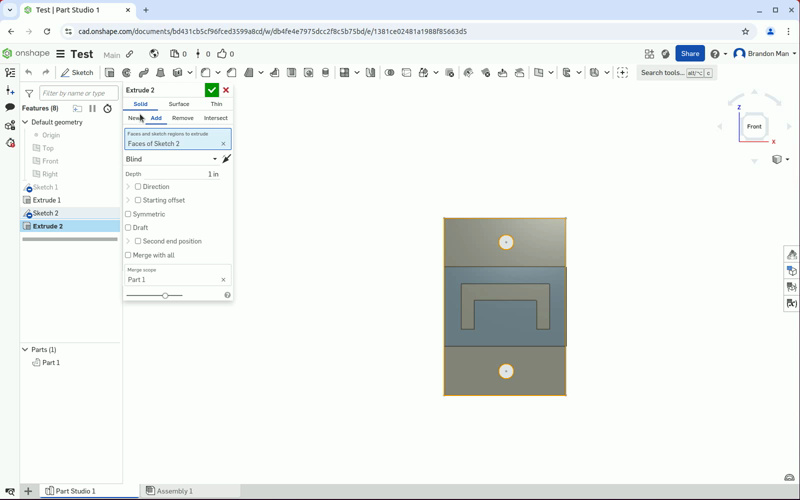
mouse_move(137, 120)
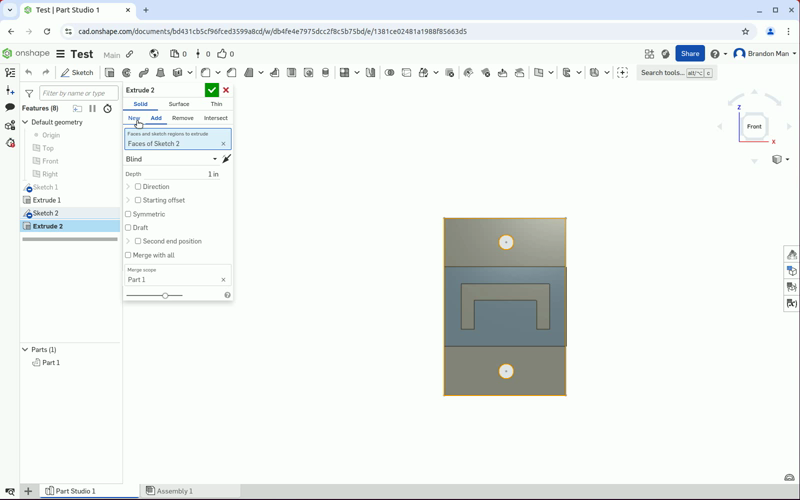
click(137, 120)
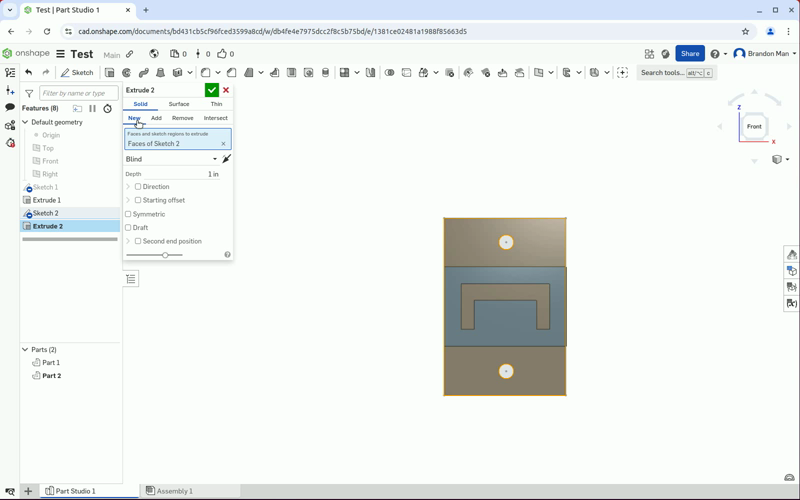
key(tab, 4)
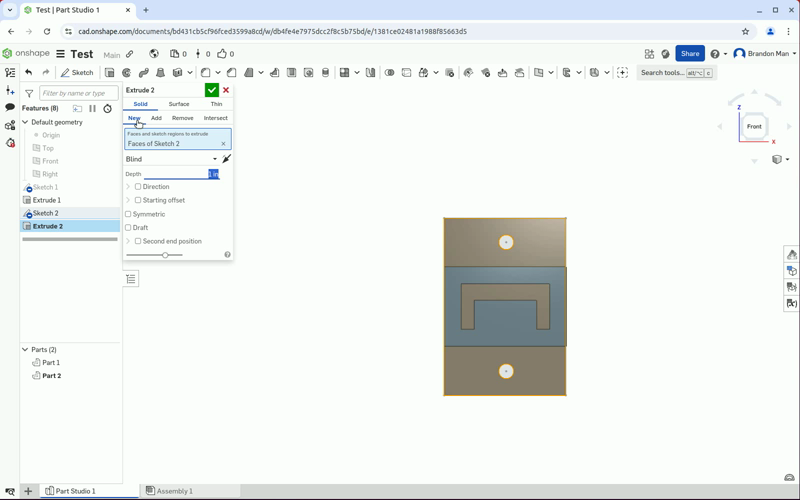
text(3.37)
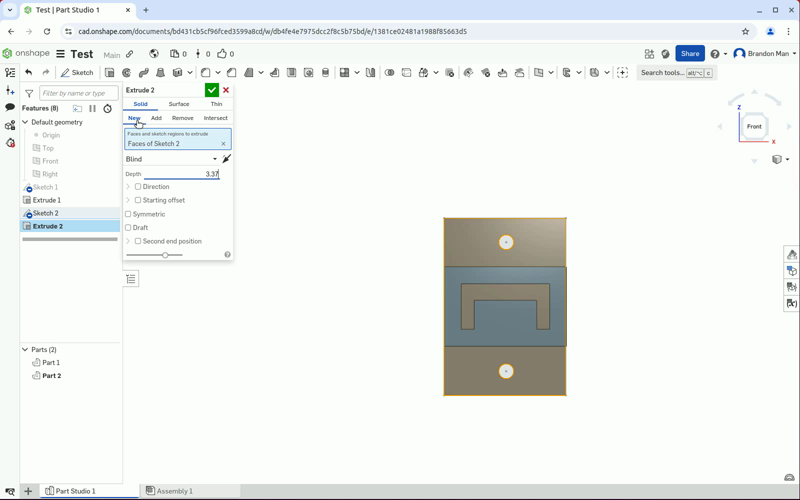
key(enter)
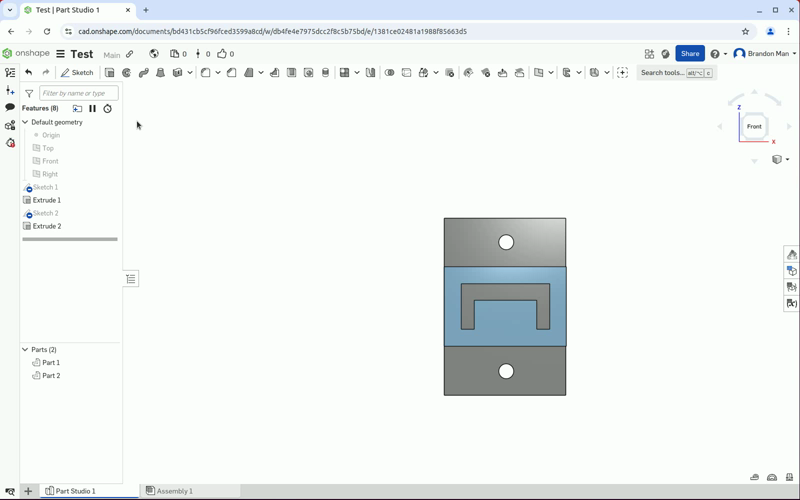
key(shift+h)
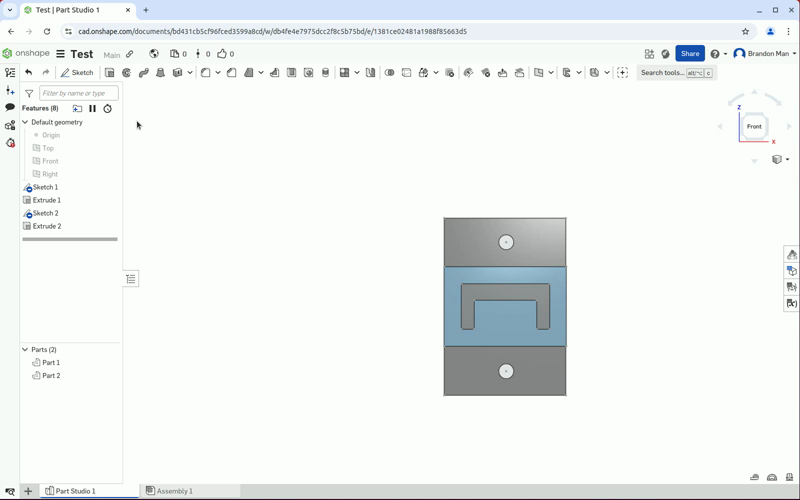
key(shift+h)
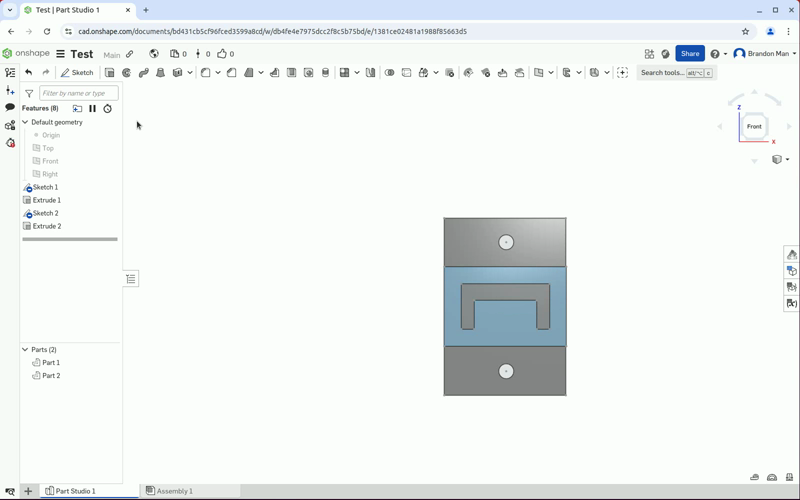
key(shift+7)
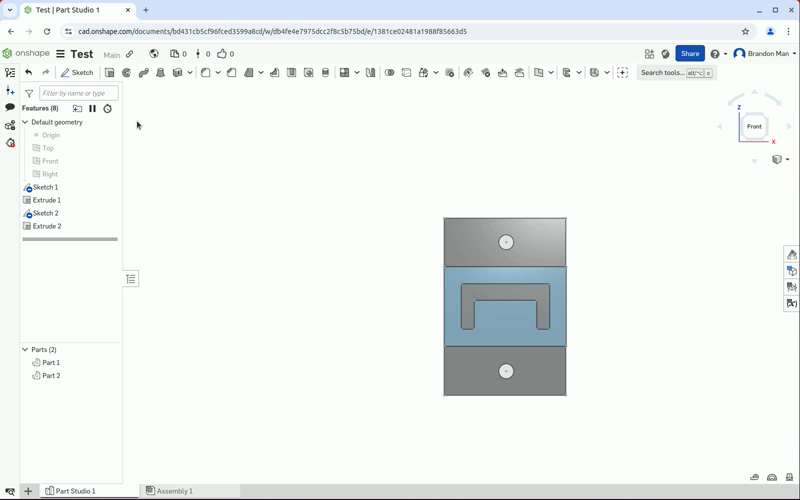
key(left, 2)
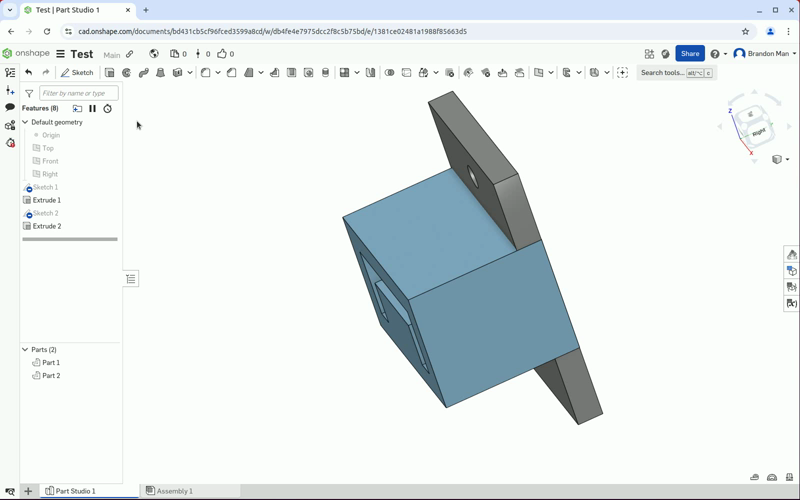
key(down, 2)
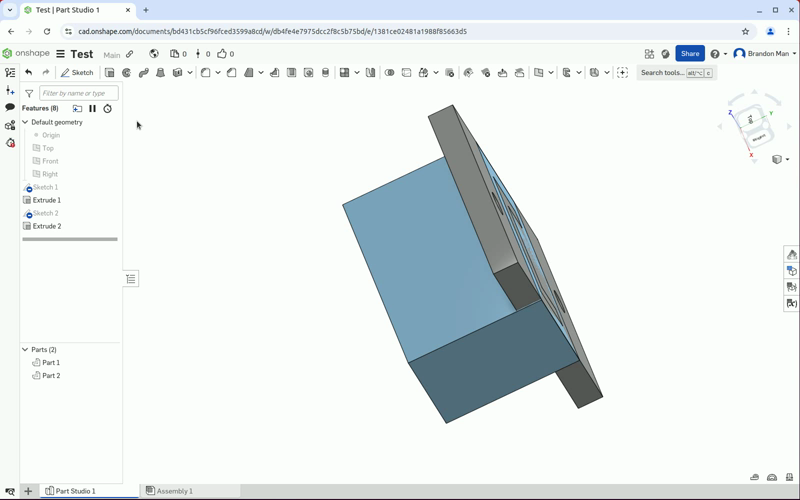
key(up, 2)
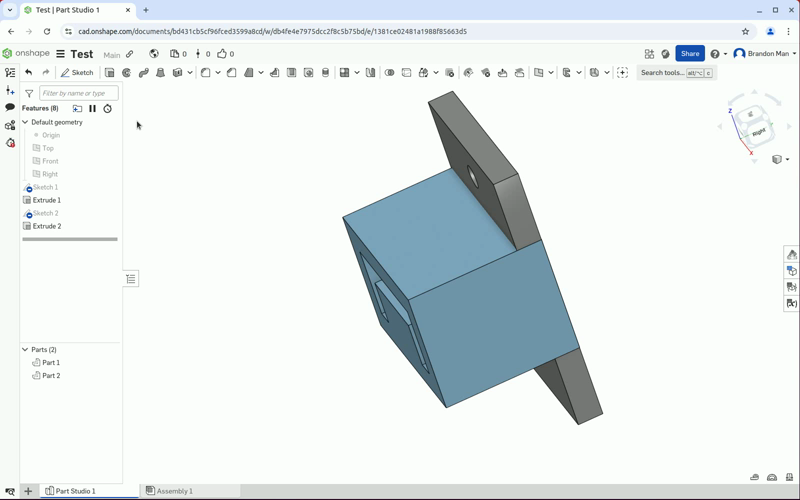
key(right, 2)
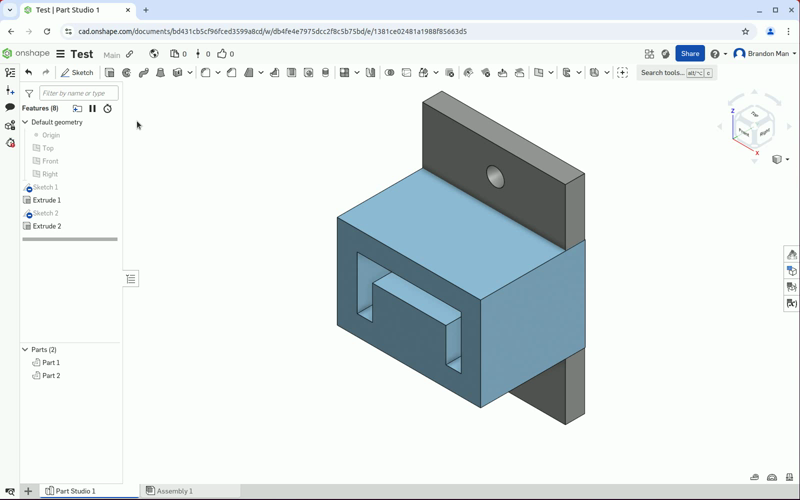
mouse_move(73, 189)
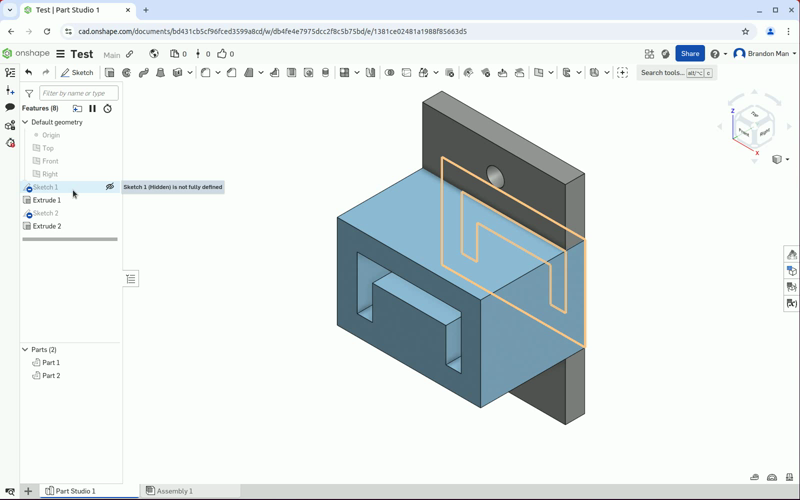
click(73, 189)